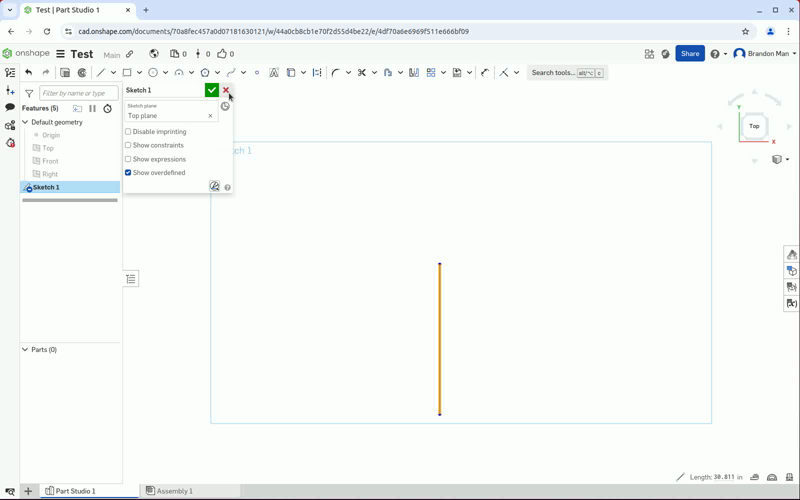
key(shift+h)
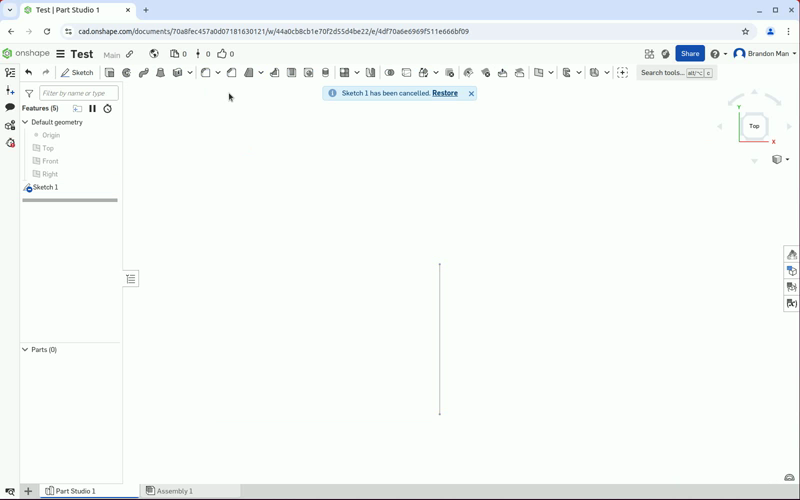
key(shift+s)
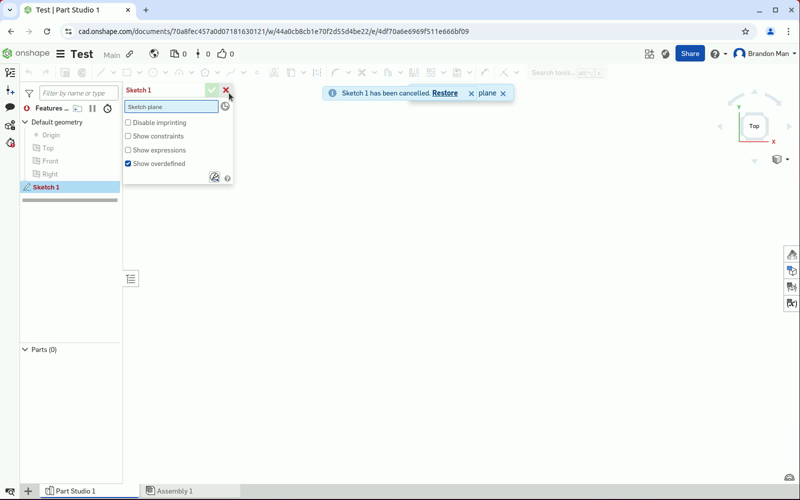
mouse_move(73, 150)
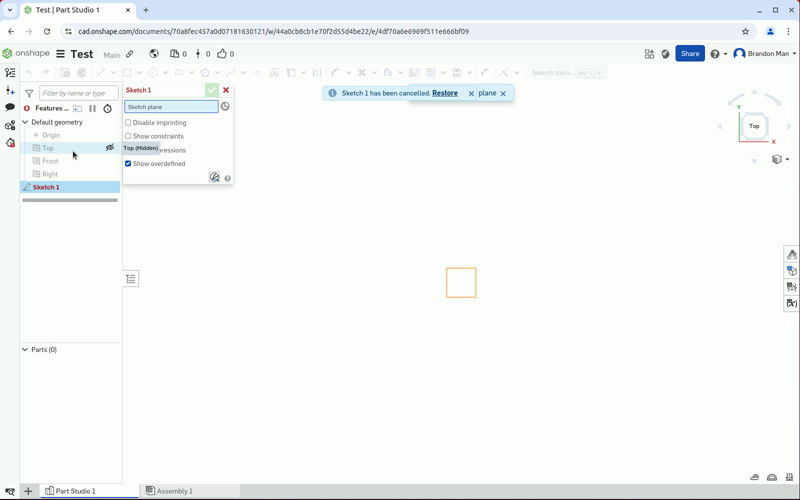
click(73, 150)
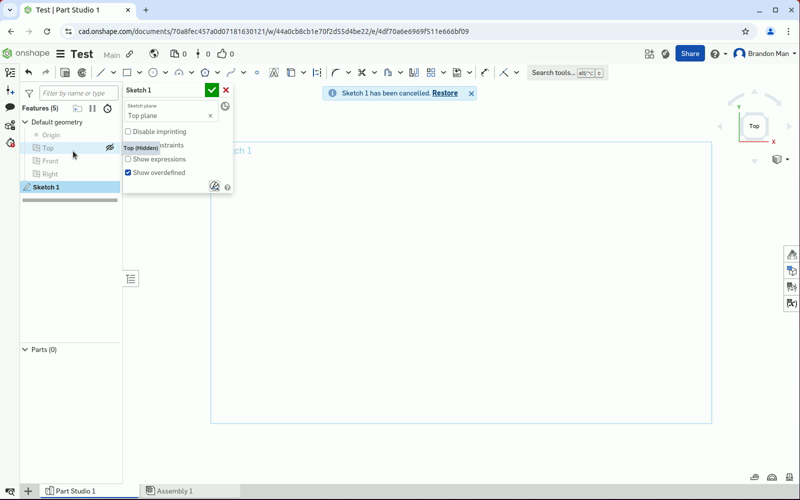
mouse_move(73, 352)
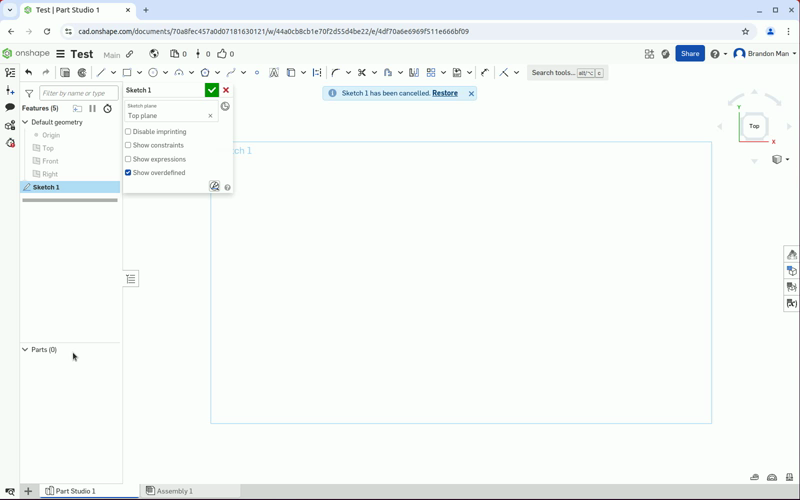
key(y)
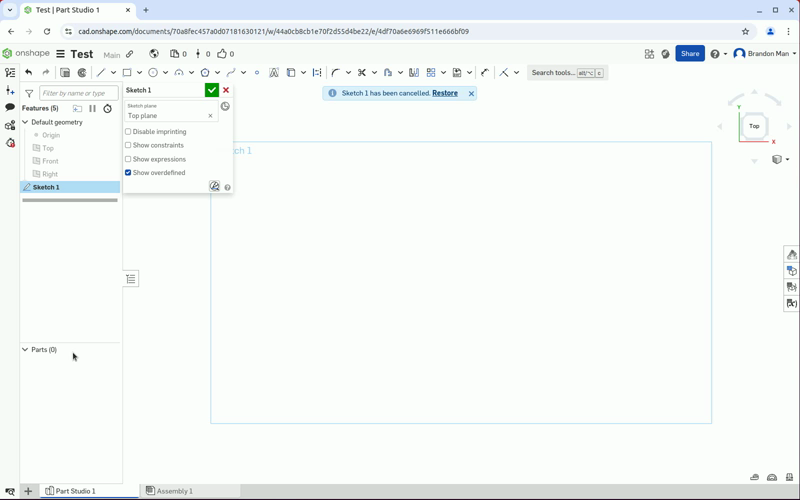
key(l)
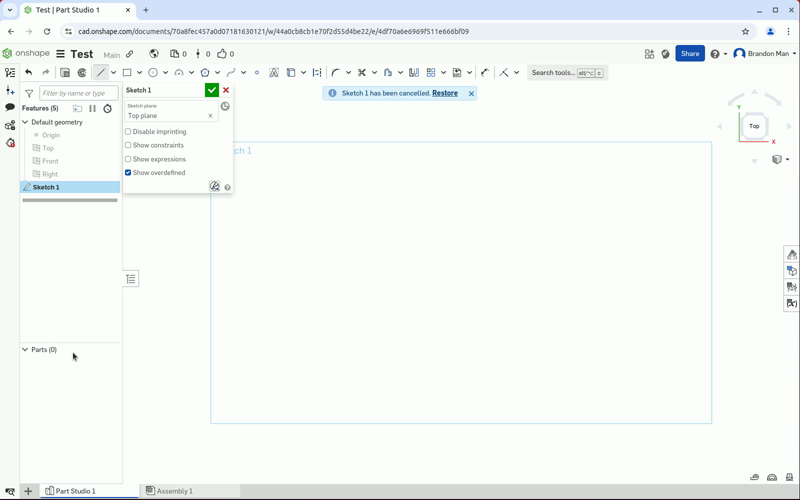
key_down(shift)
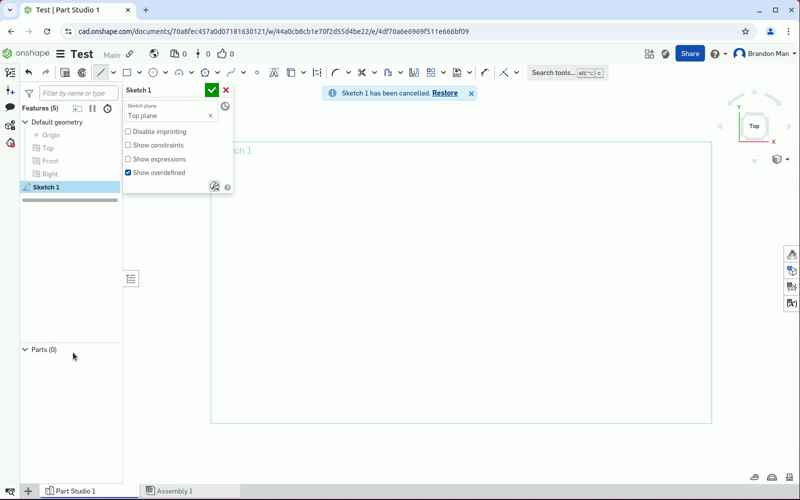
mouse_move(460, 282)
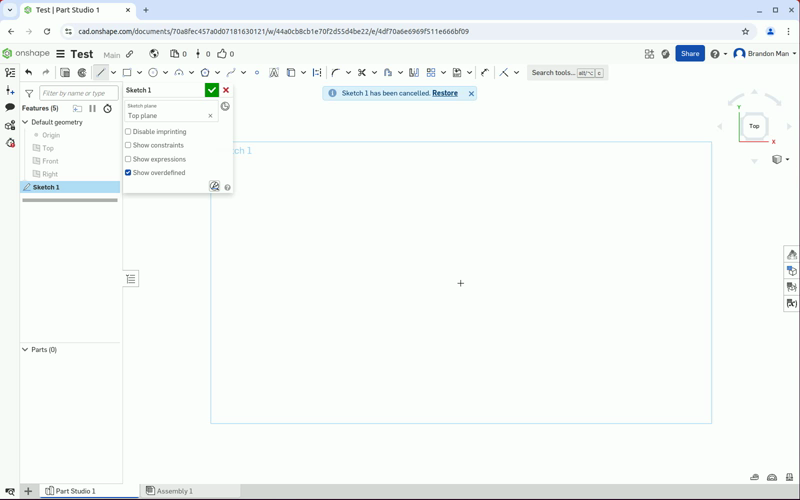
click(460, 282)
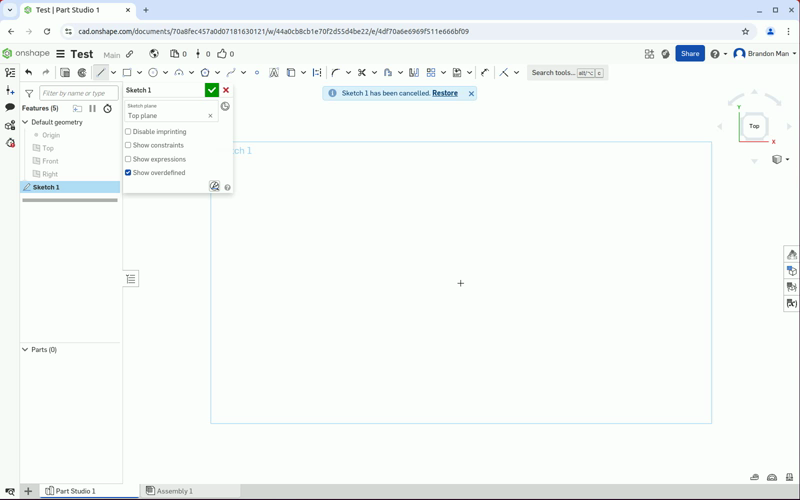
key_up(shift)
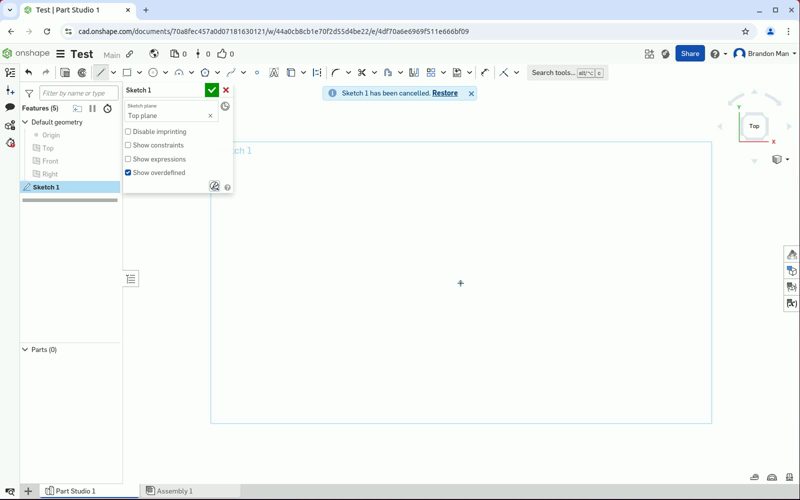
key_down(shift)
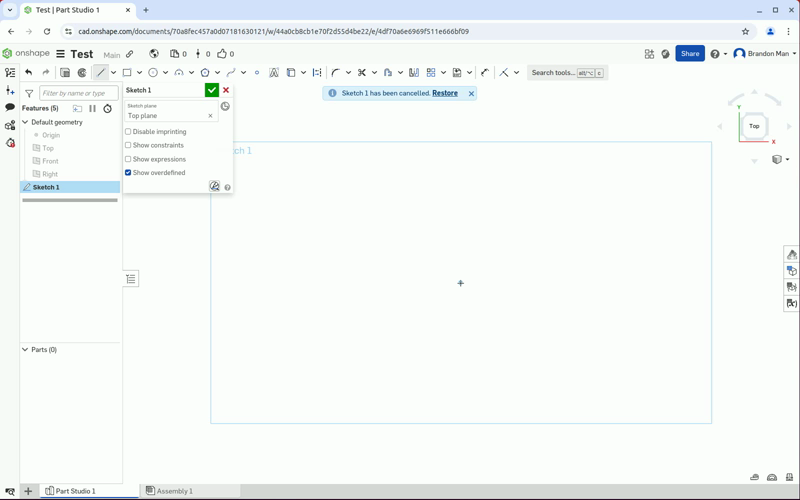
mouse_move(535, 282)
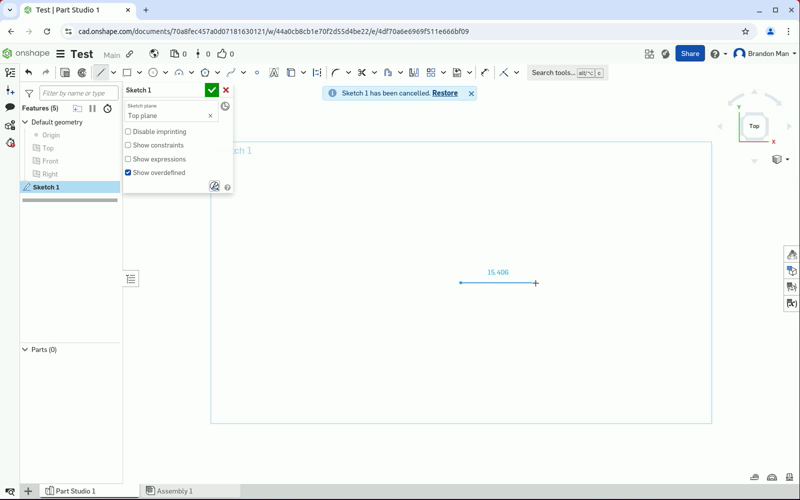
click(535, 282)
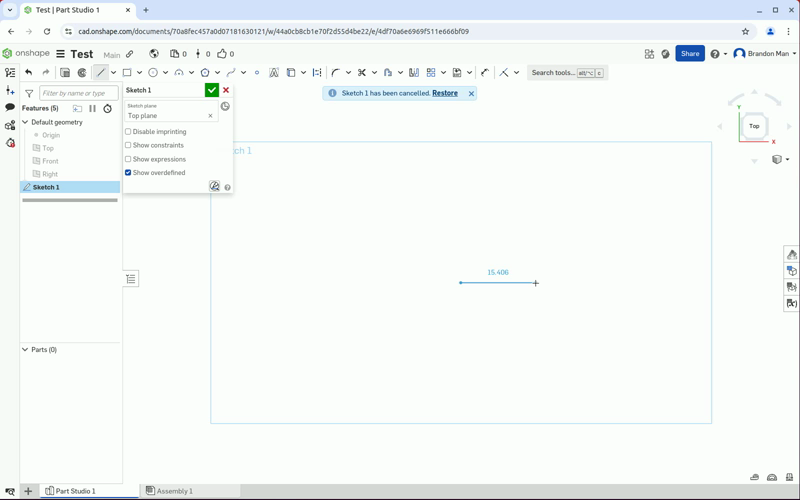
key_up(shift)
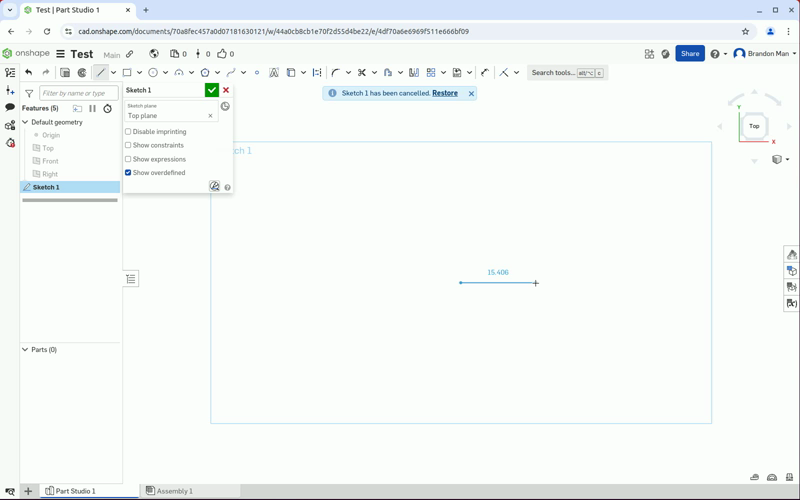
key_down(shift)
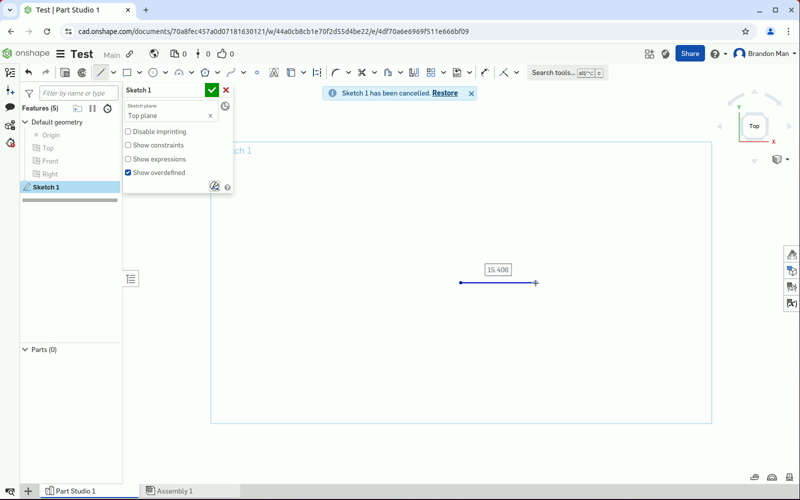
mouse_move(565, 282)
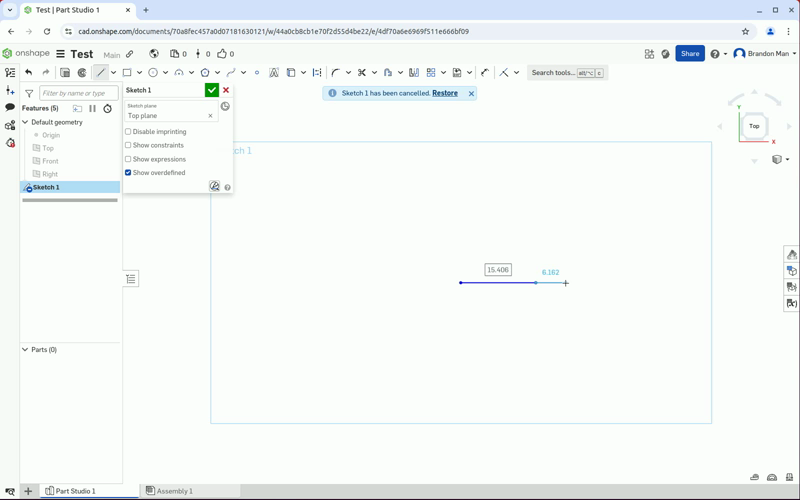
mouse_move(535, 264)
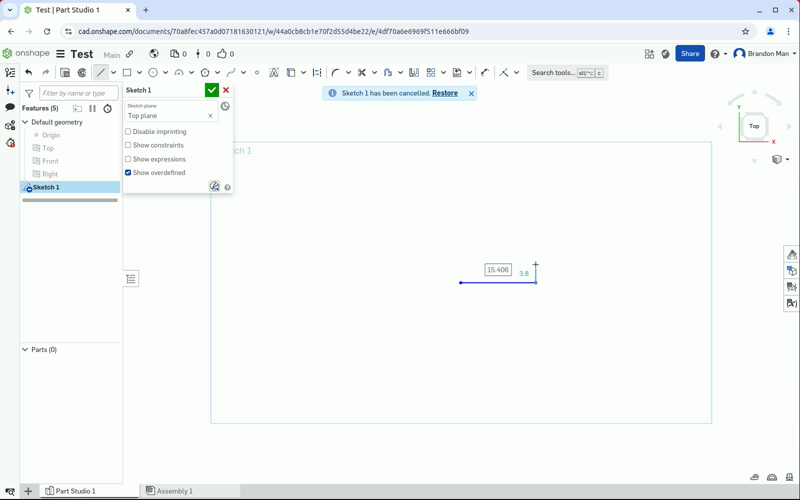
click(535, 264)
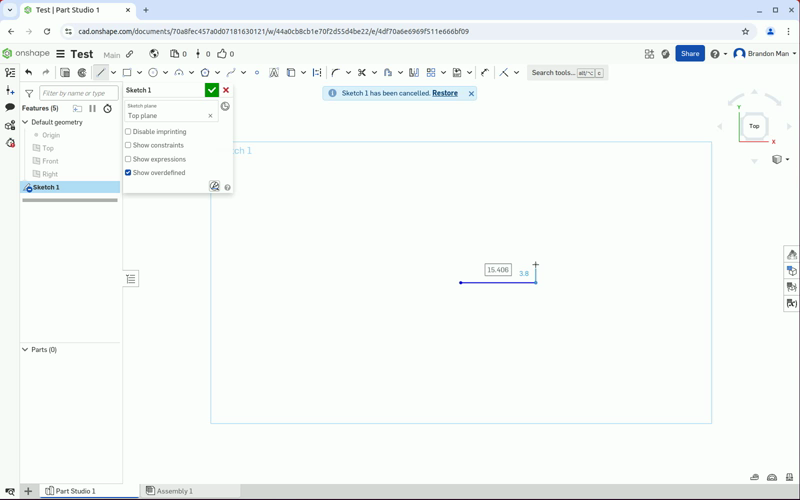
key_up(shift)
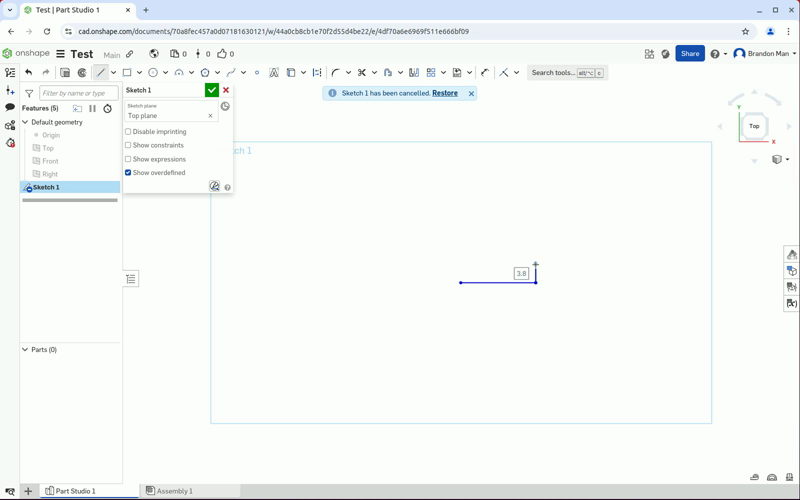
key_down(shift)
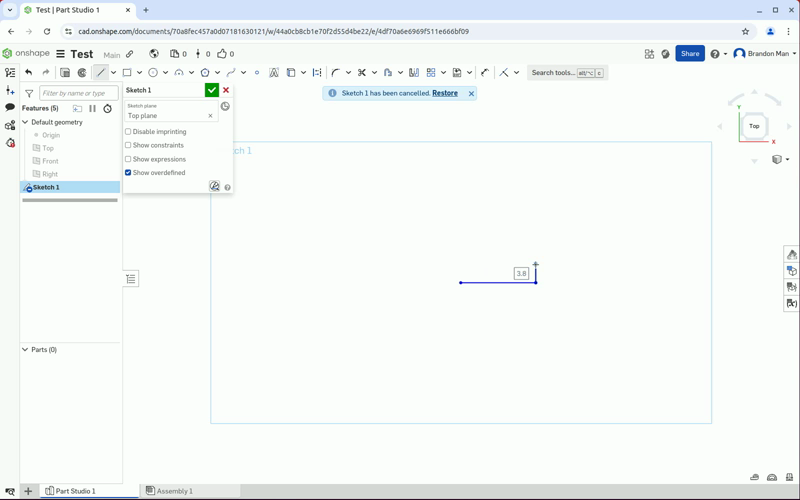
mouse_move(565, 264)
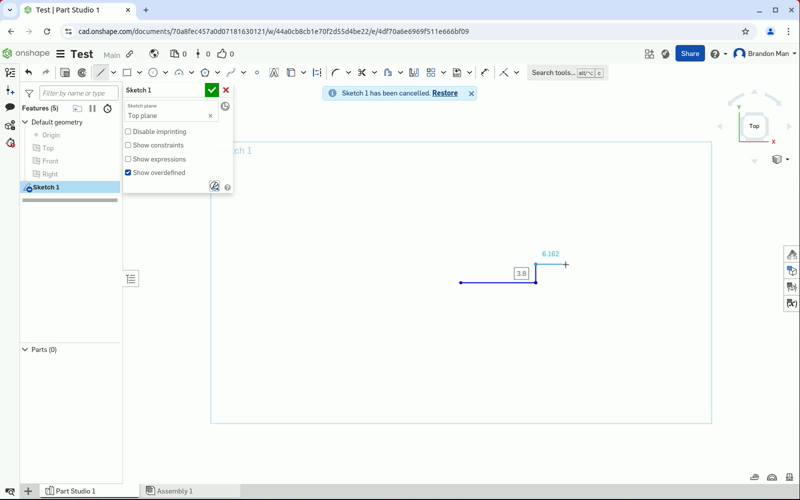
mouse_move(554, 264)
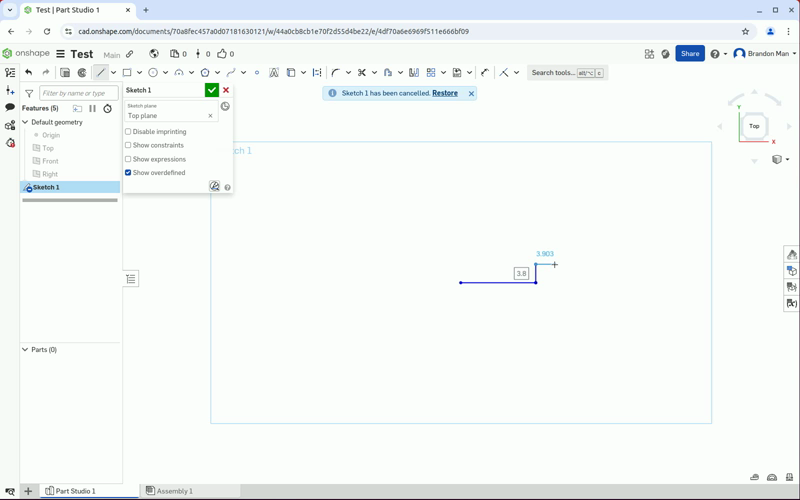
click(554, 264)
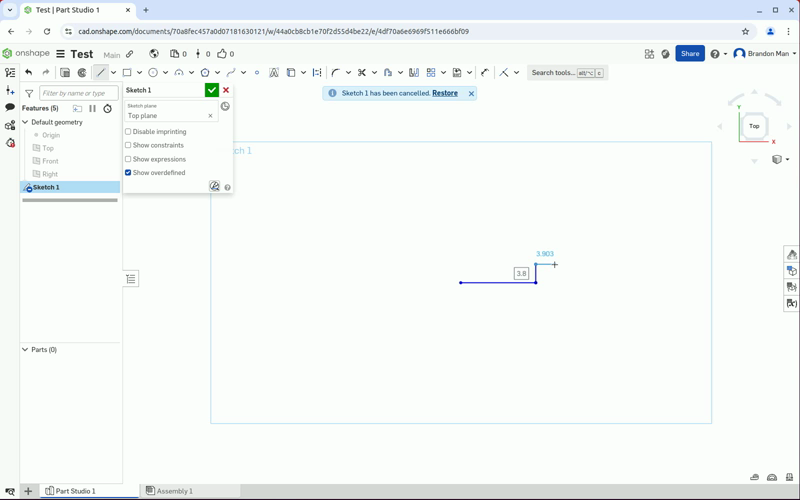
key_up(shift)
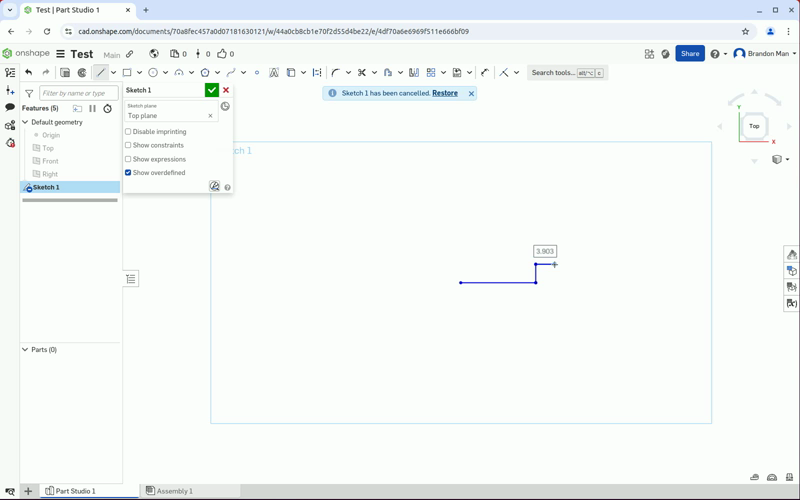
key_down(shift)
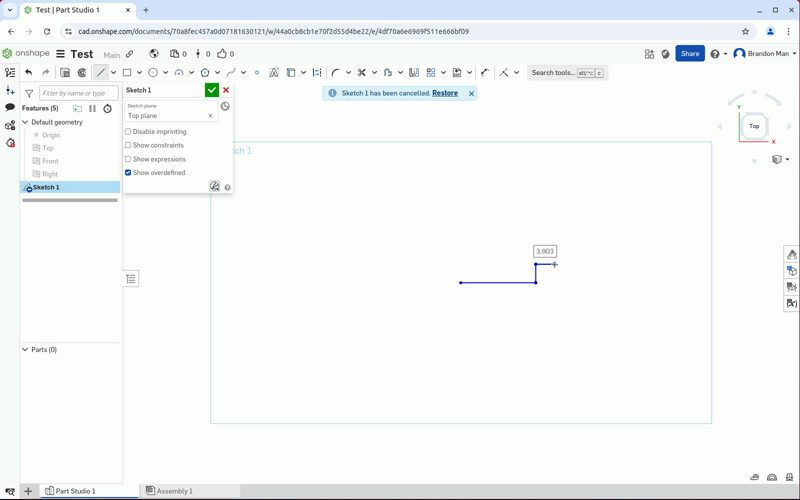
mouse_move(584, 264)
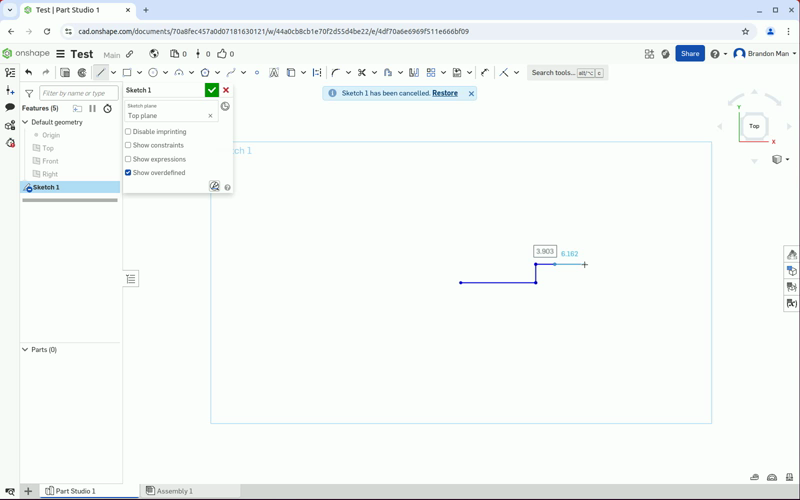
mouse_move(554, 207)
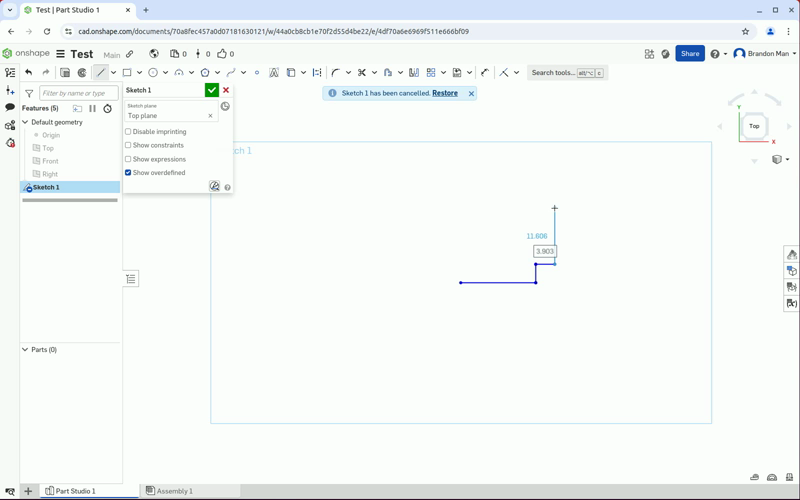
click(554, 207)
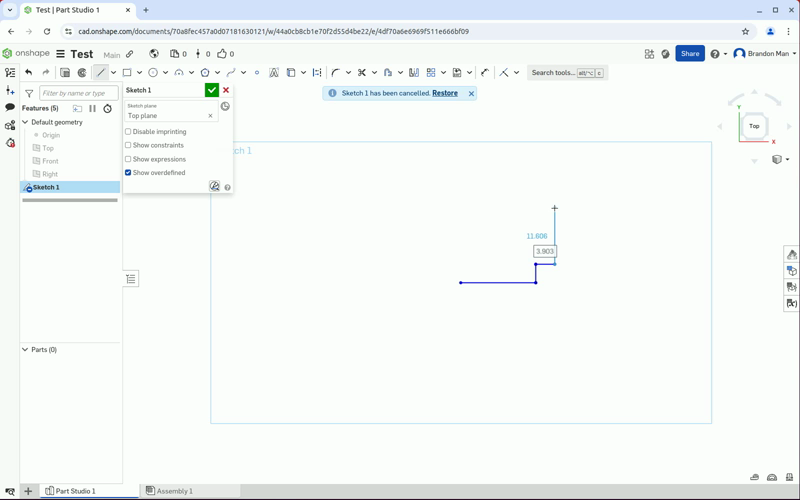
key_up(shift)
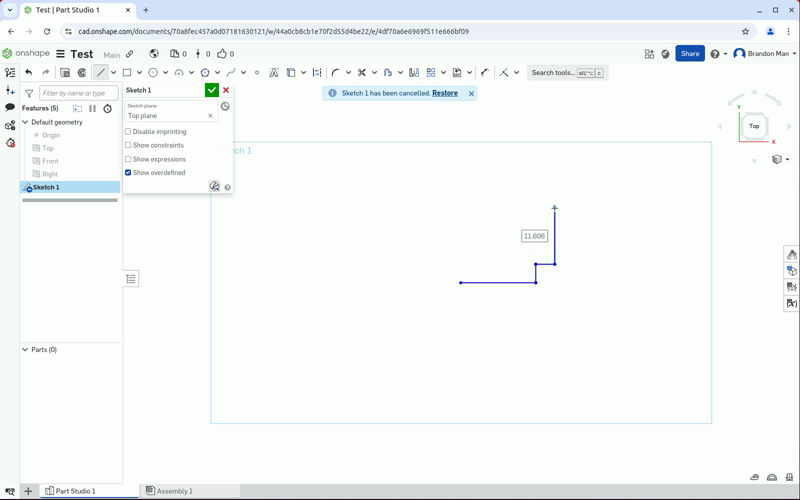
key_down(shift)
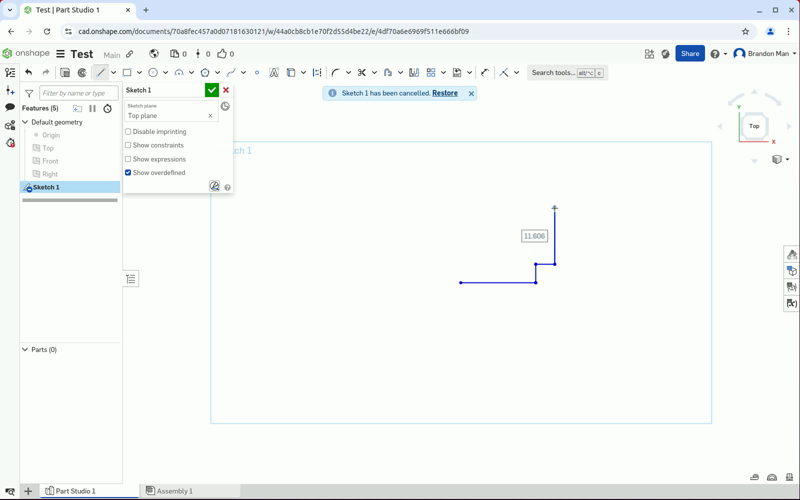
mouse_move(460, 207)
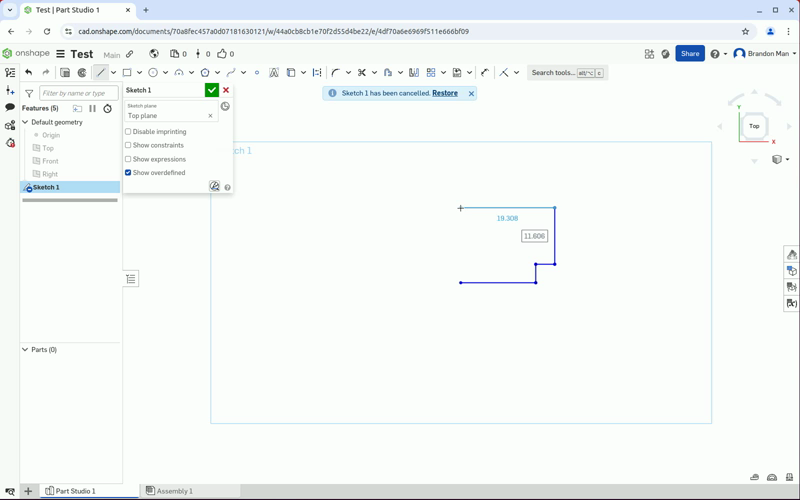
click(460, 207)
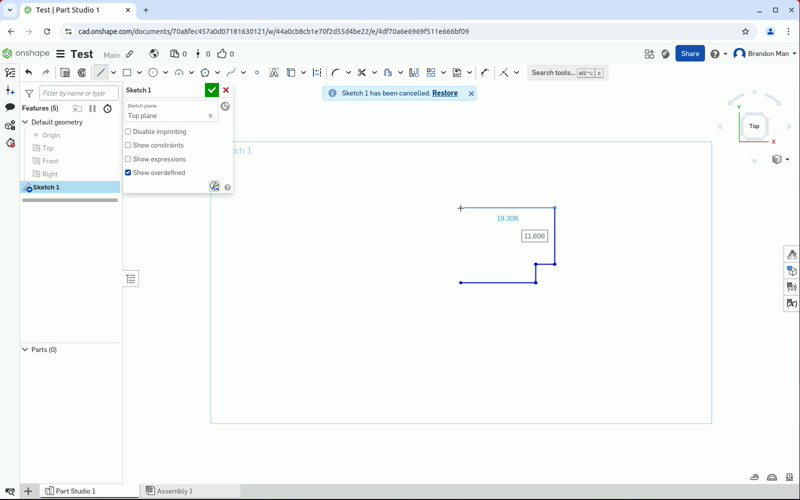
key_up(shift)
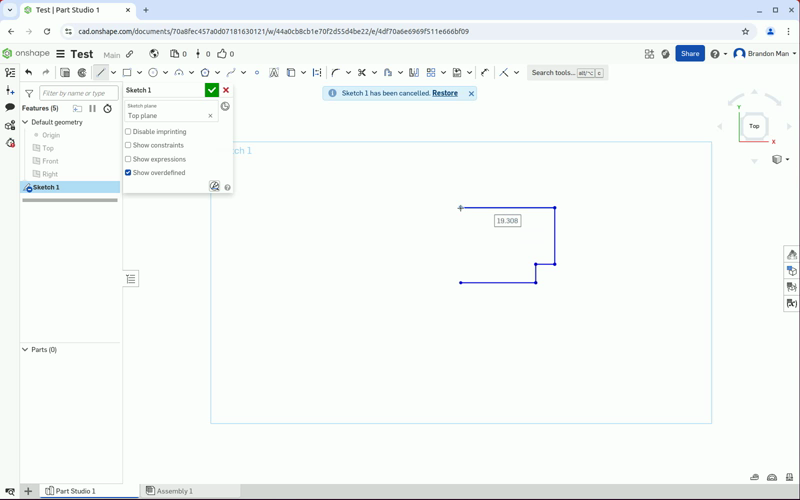
key_down(shift)
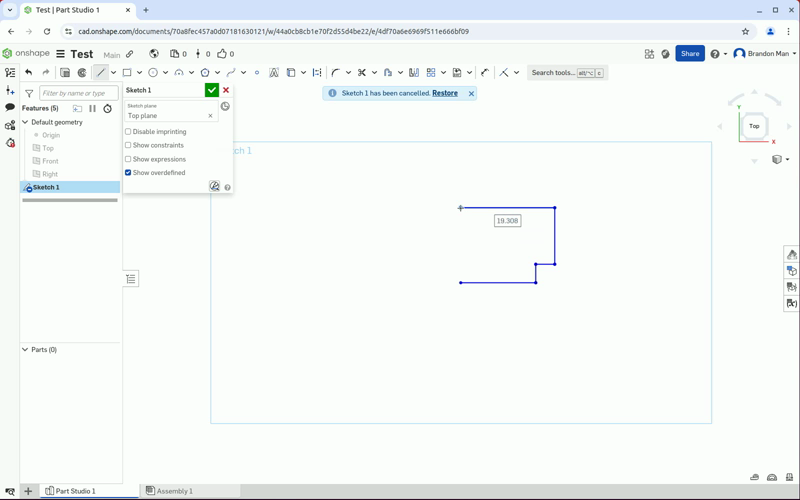
mouse_move(460, 282)
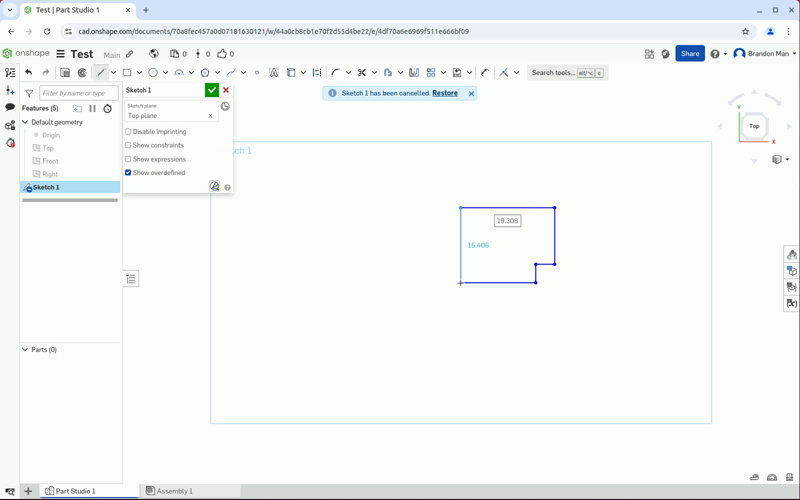
key_up(shift)
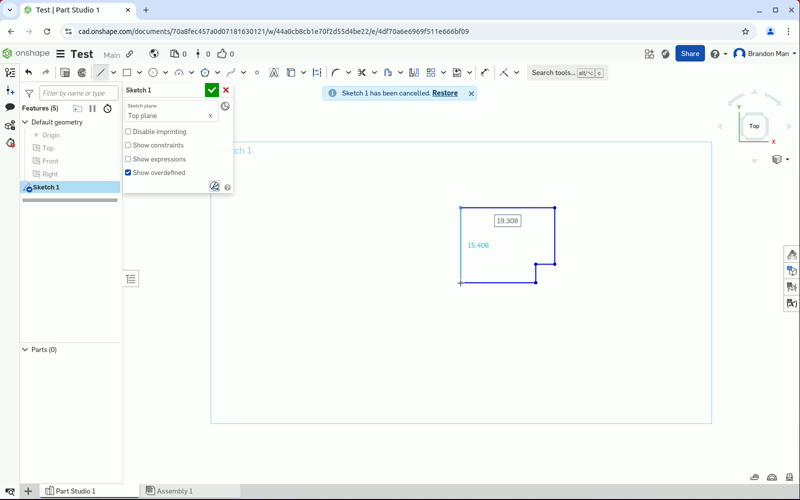
click(460, 282)
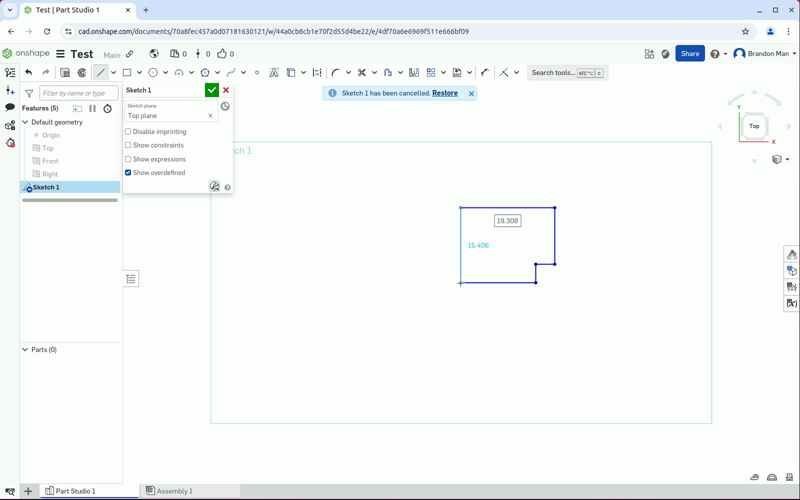
key(esc)
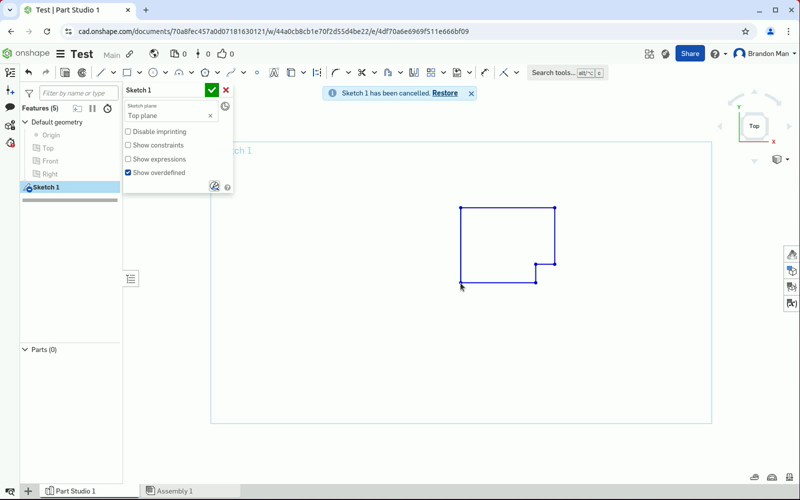
mouse_move(476, 244)
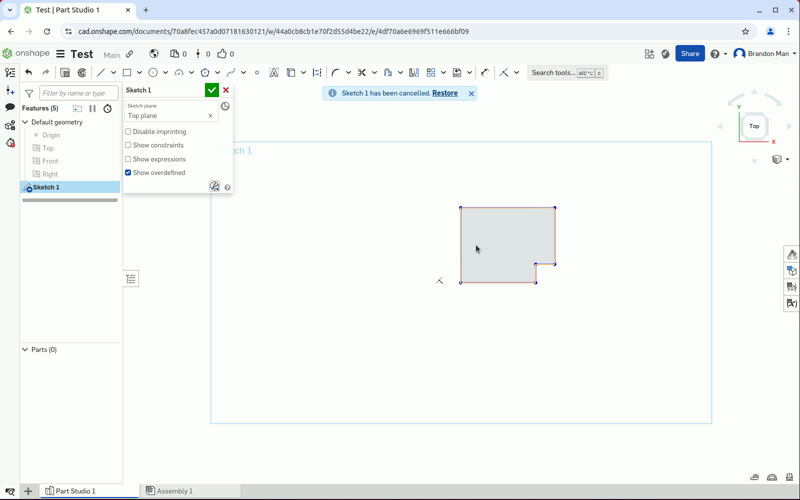
click(476, 244)
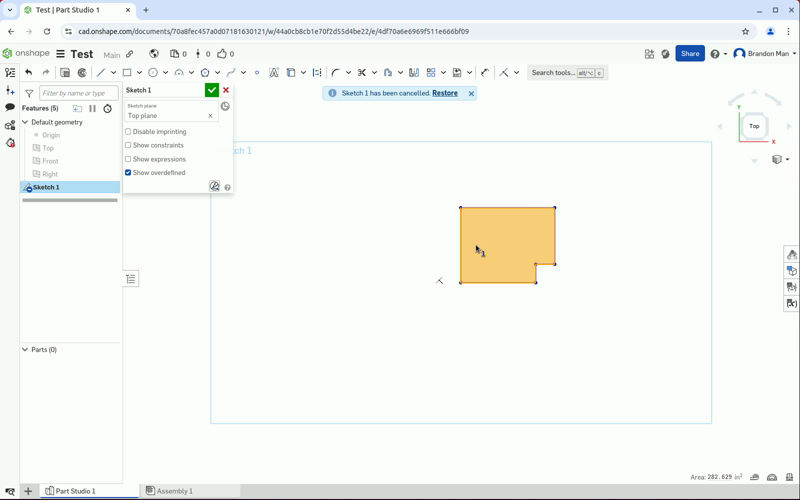
mouse_move(73, 352)
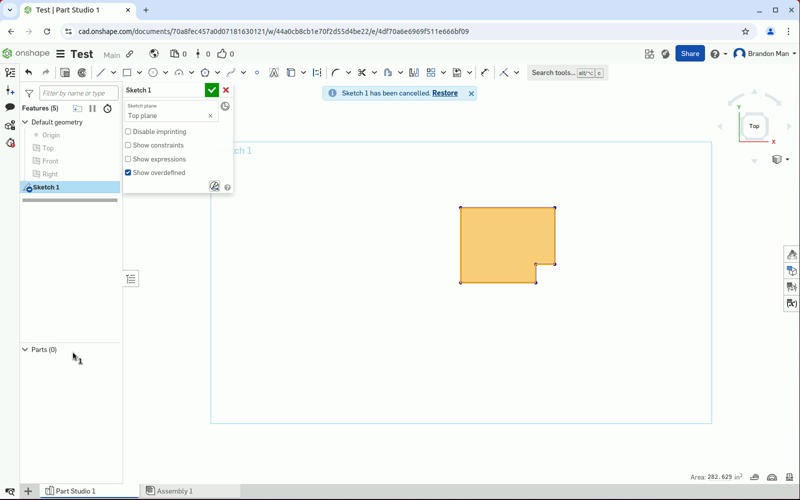
key(shift+y)
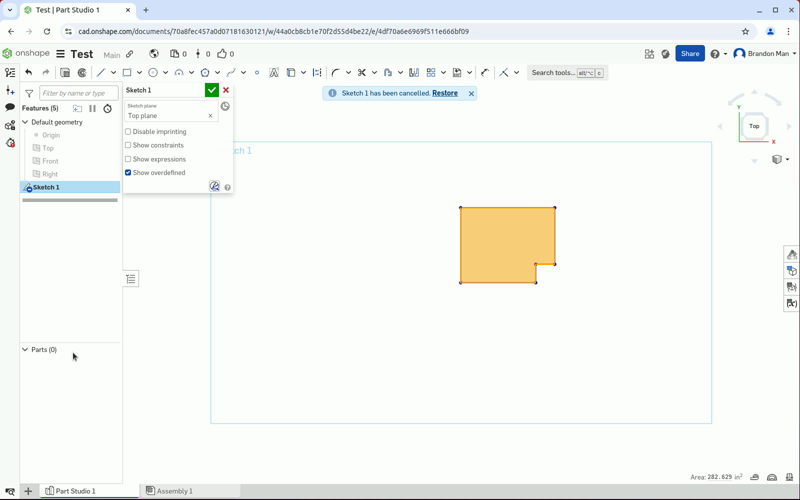
key(shift+e)
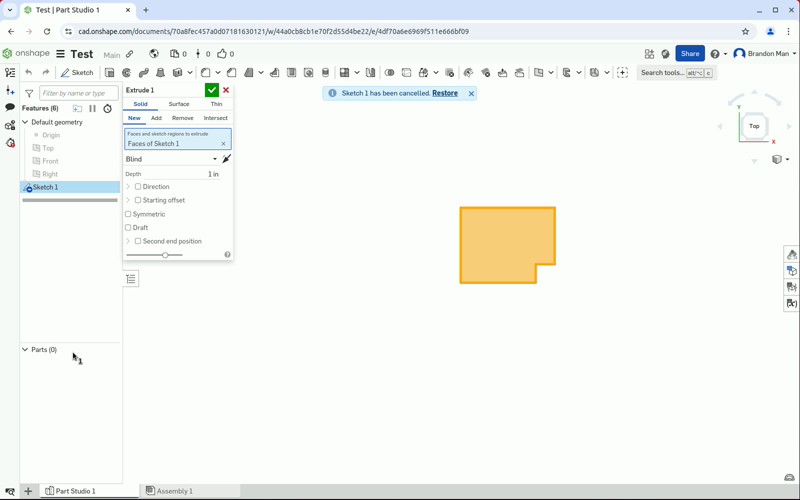
mouse_move(143, 106)
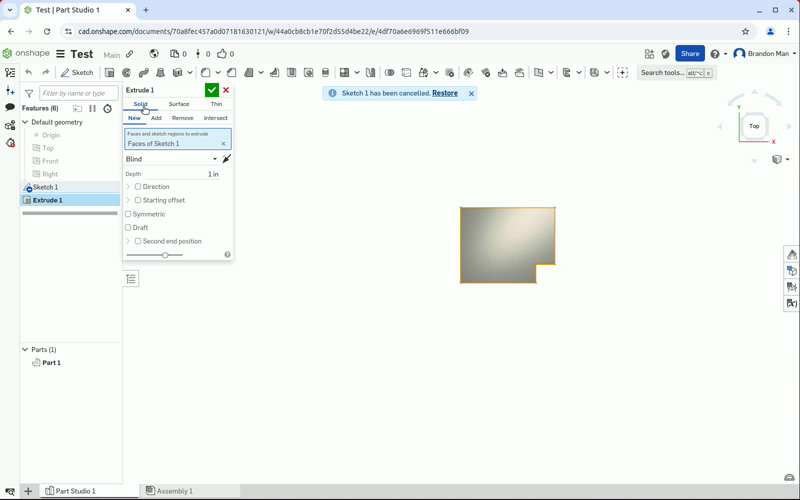
click(143, 106)
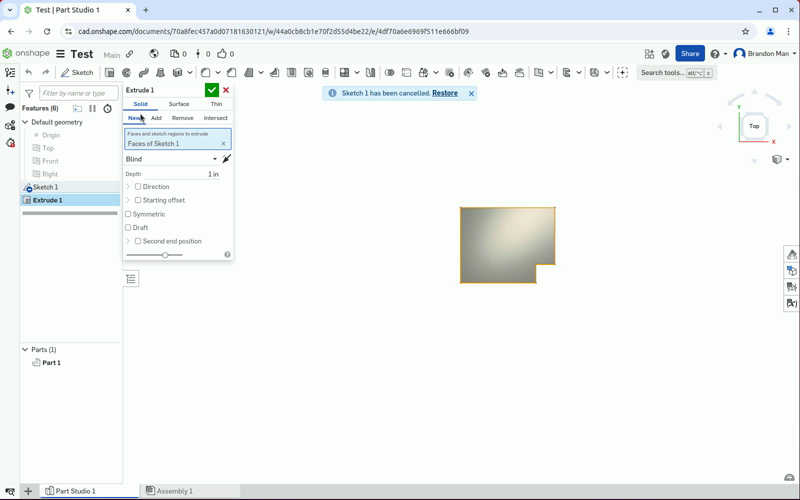
mouse_move(137, 120)
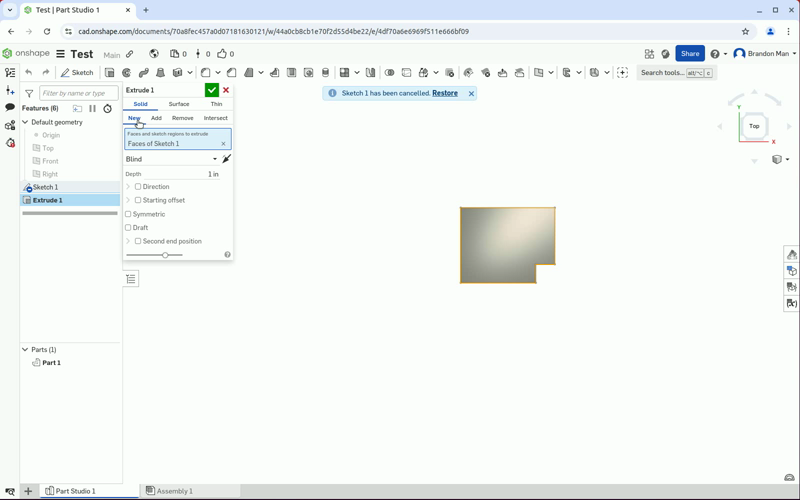
click(137, 120)
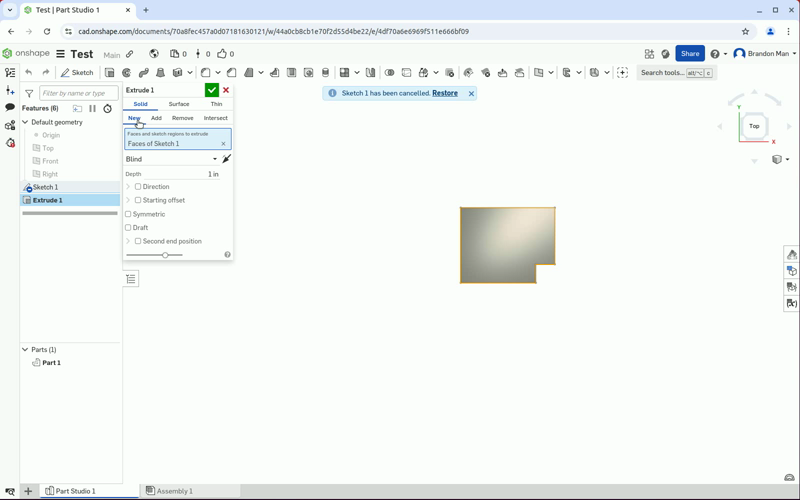
key(tab, 4)
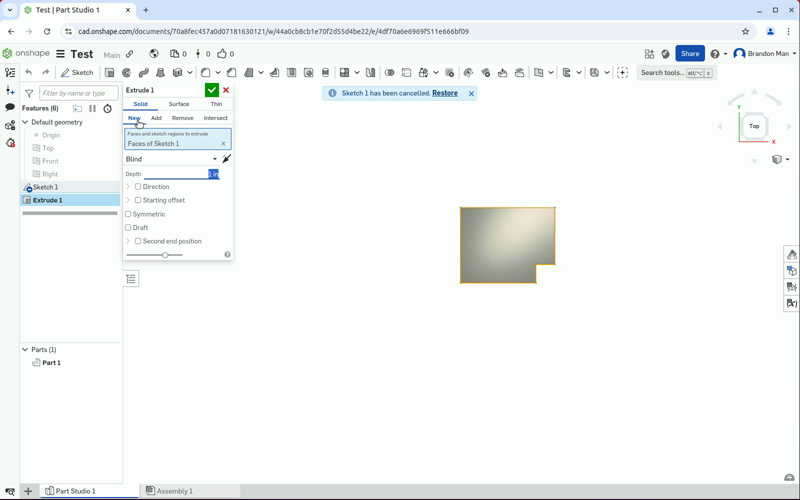
text(15.406)
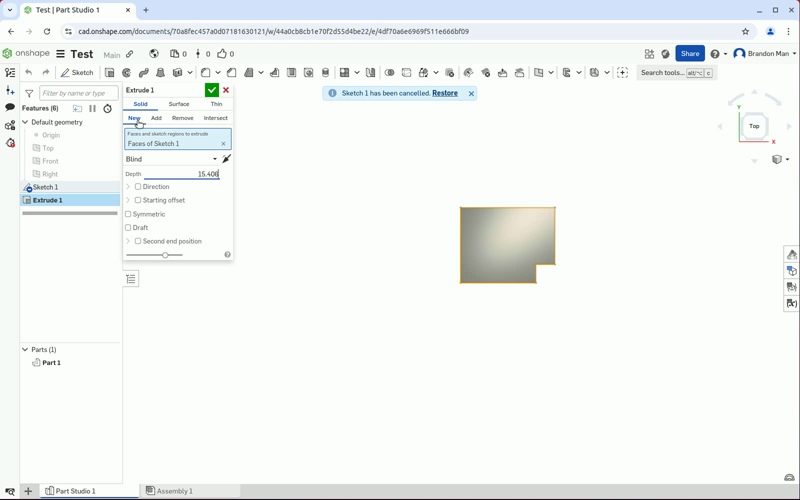
key(tab, 3)
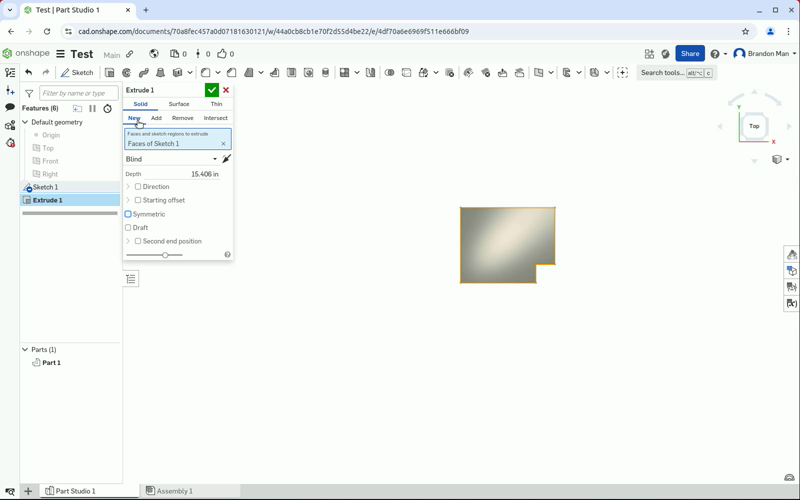
key(space)
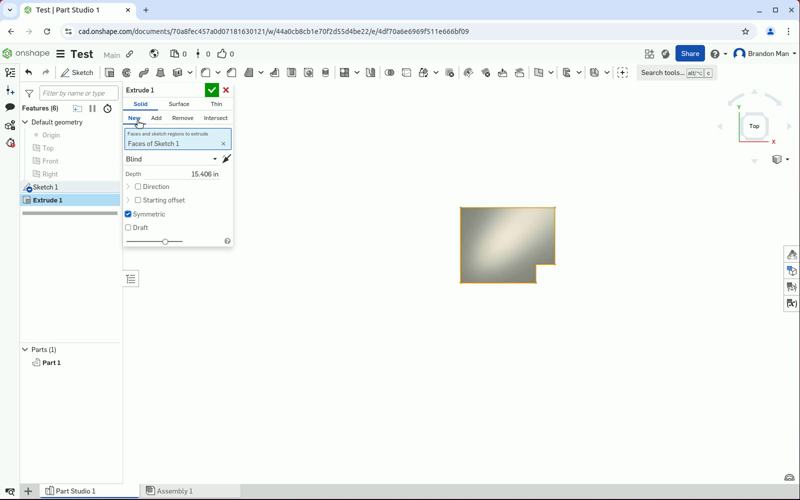
key(enter)
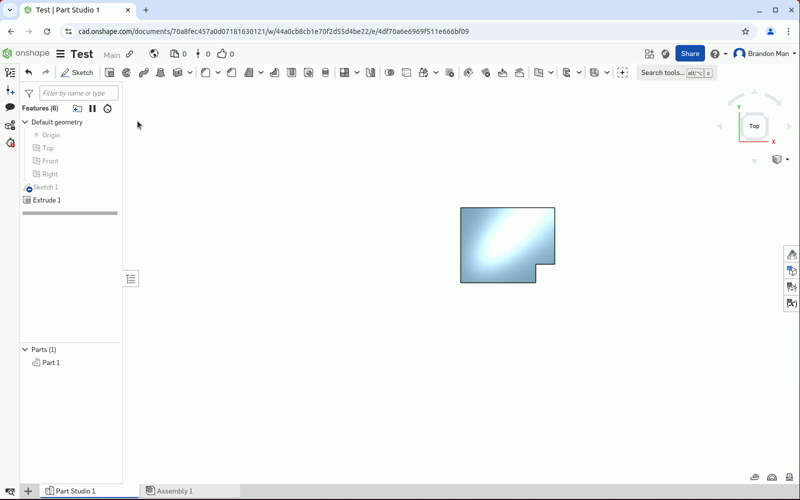
key(shift+h)
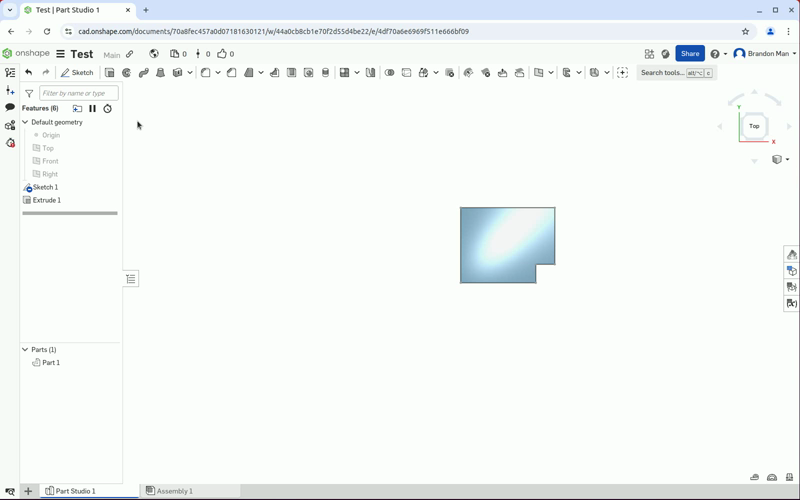
key(shift+h)
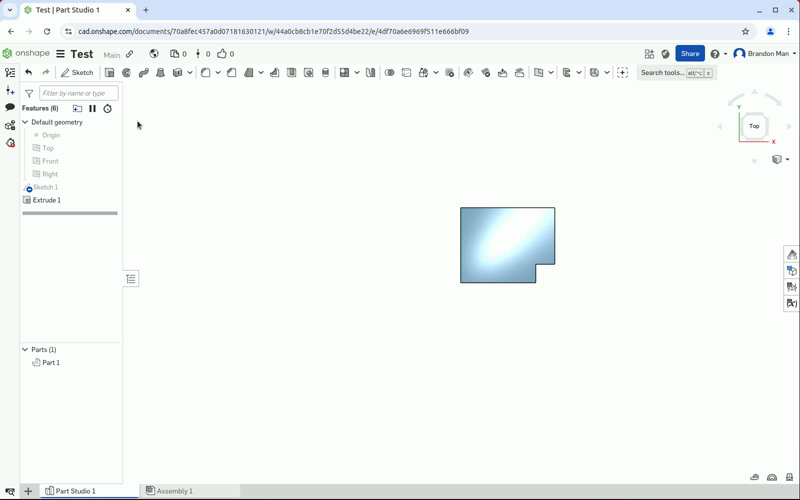
mouse_move(73, 189)
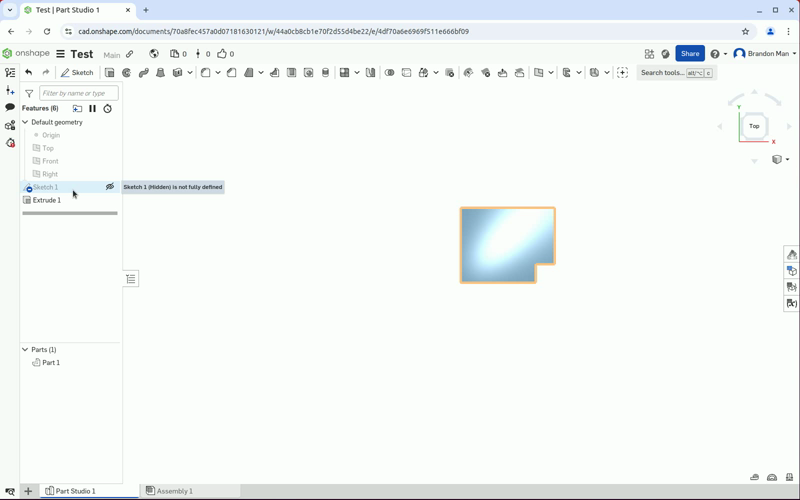
click(73, 189)
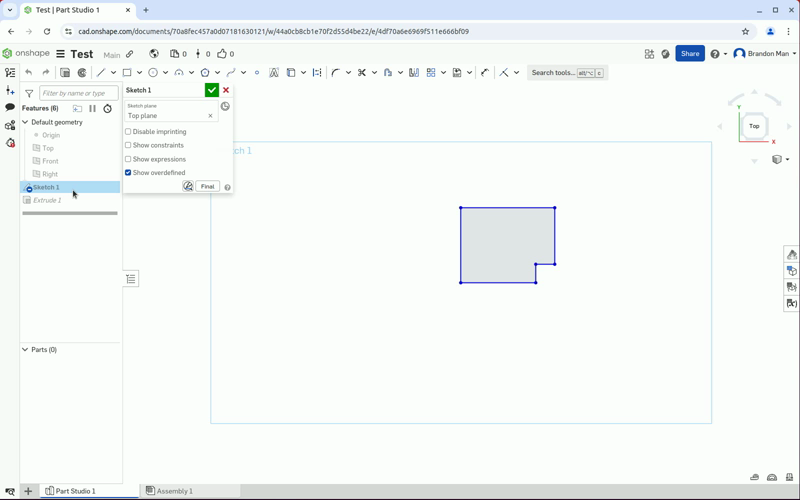
mouse_move(229, 92)
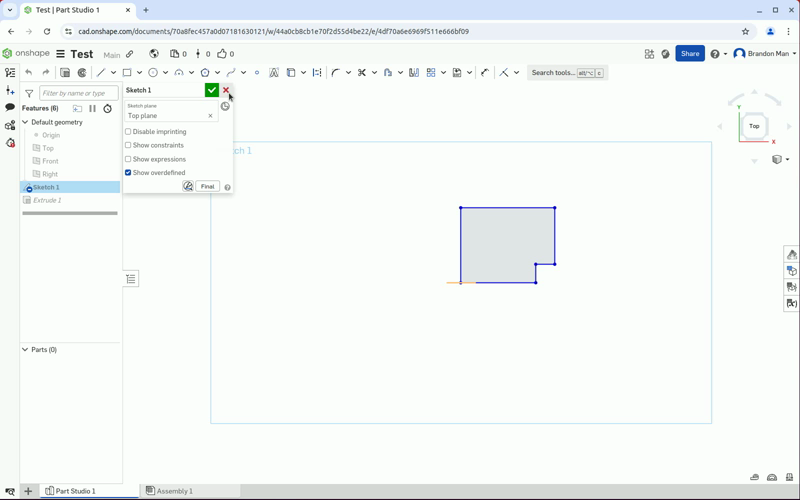
click(229, 92)
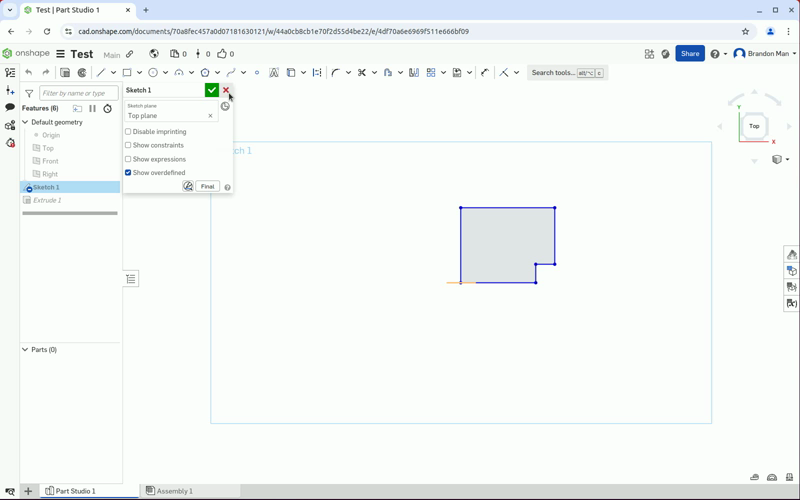
key(shift+s)
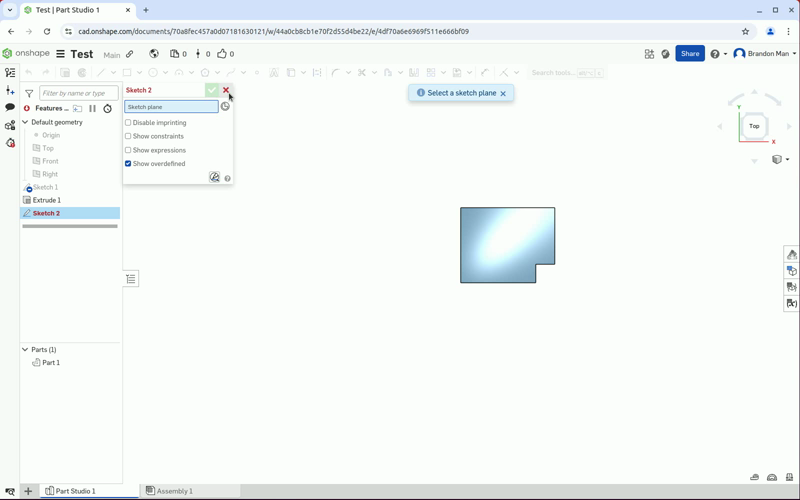
mouse_move(73, 150)
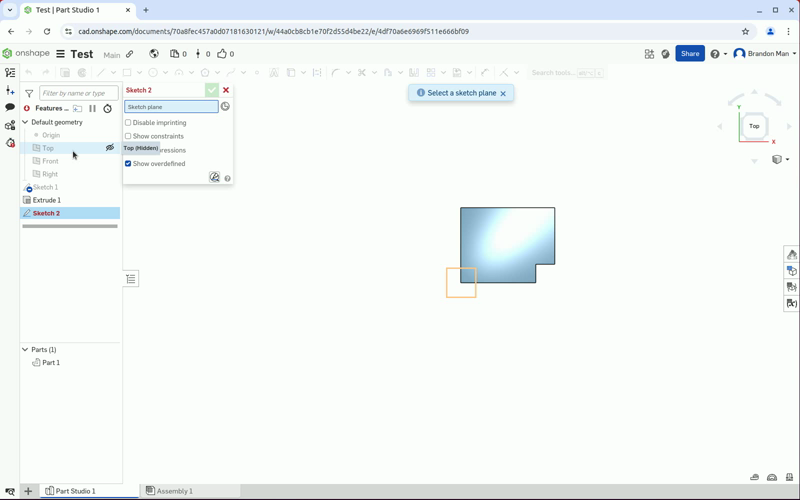
click(73, 150)
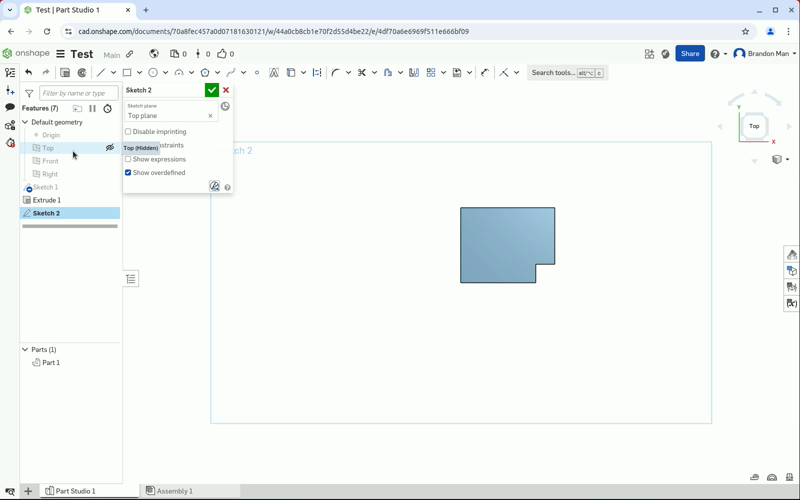
mouse_move(73, 352)
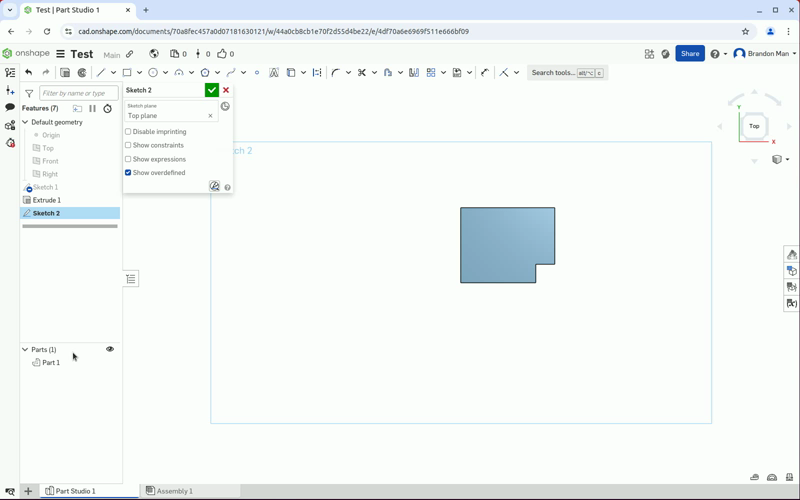
key(y)
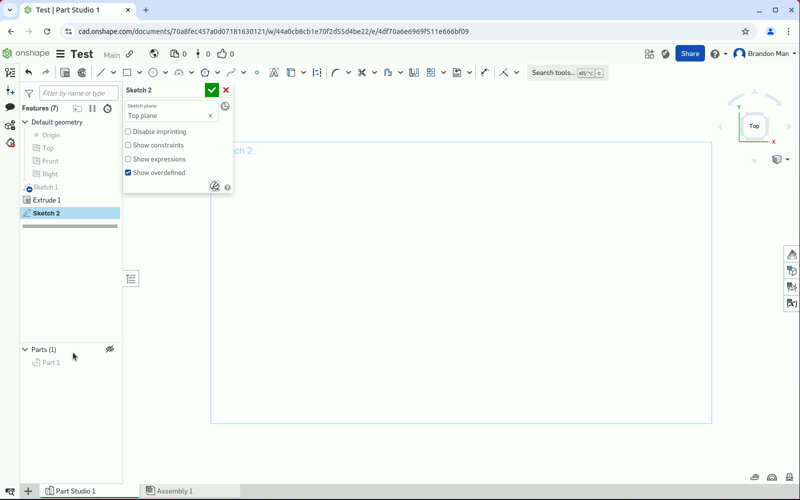
key(l)
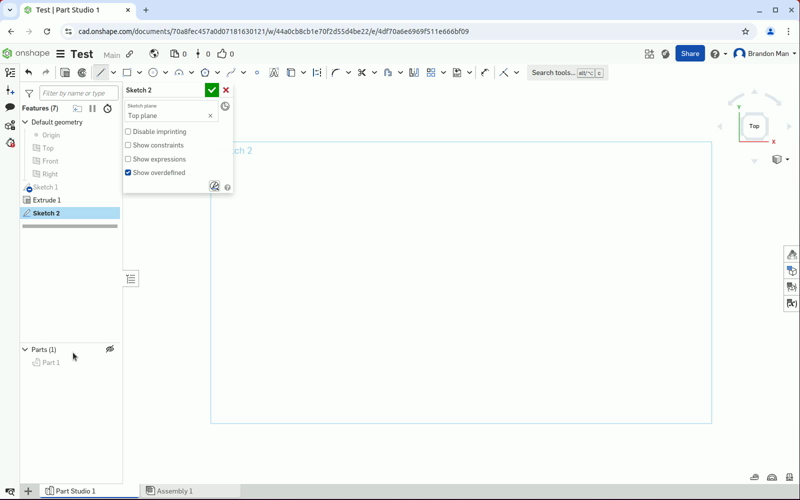
key_down(shift)
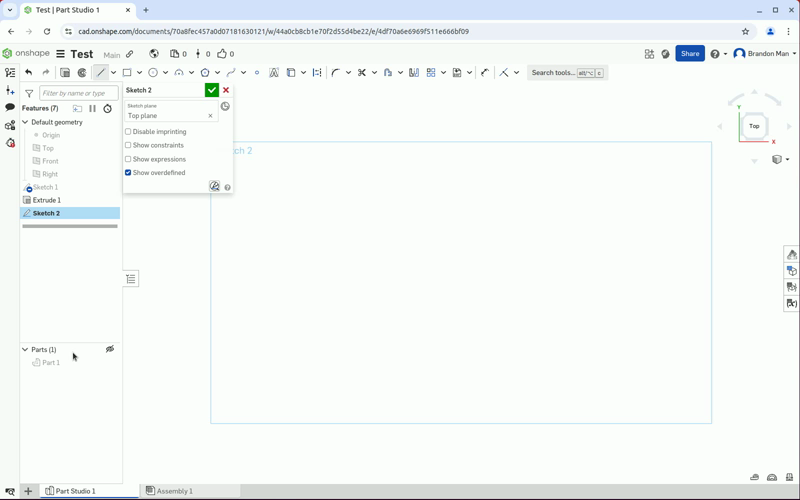
mouse_move(554, 264)
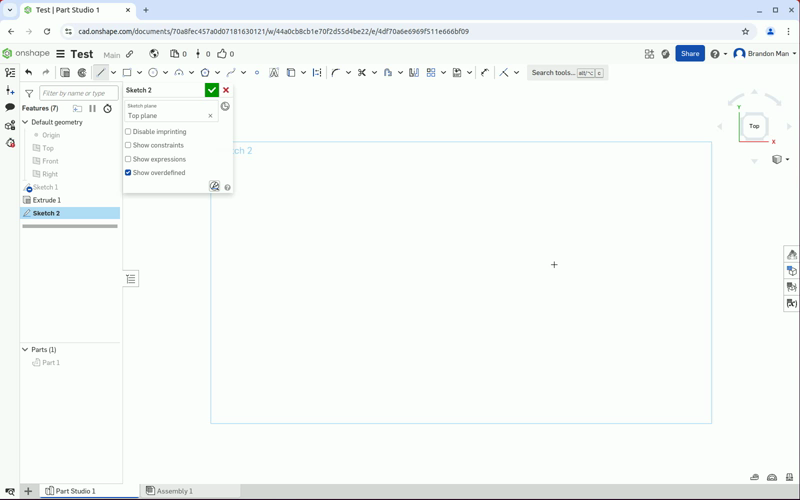
click(554, 264)
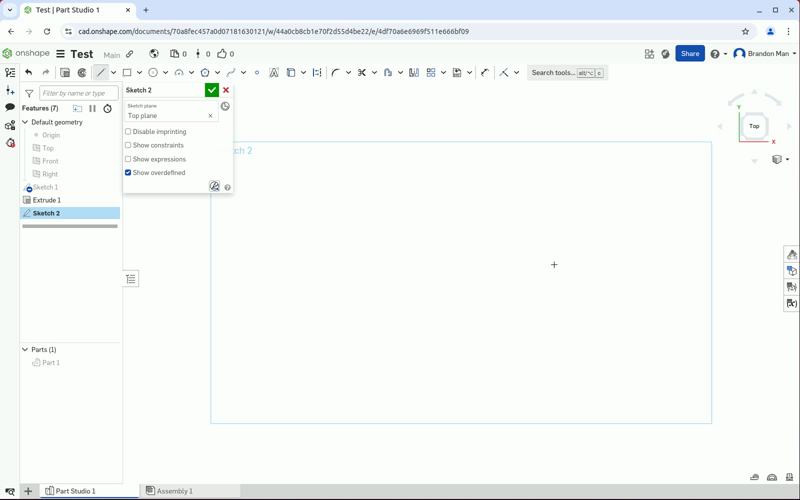
key_up(shift)
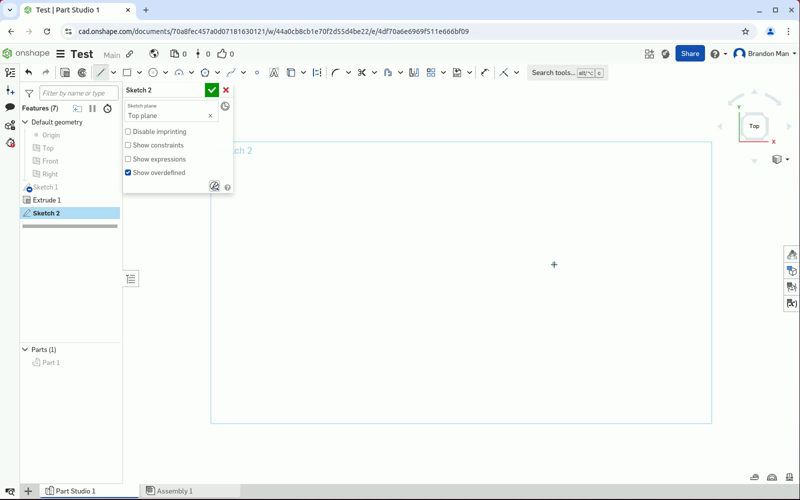
key_down(shift)
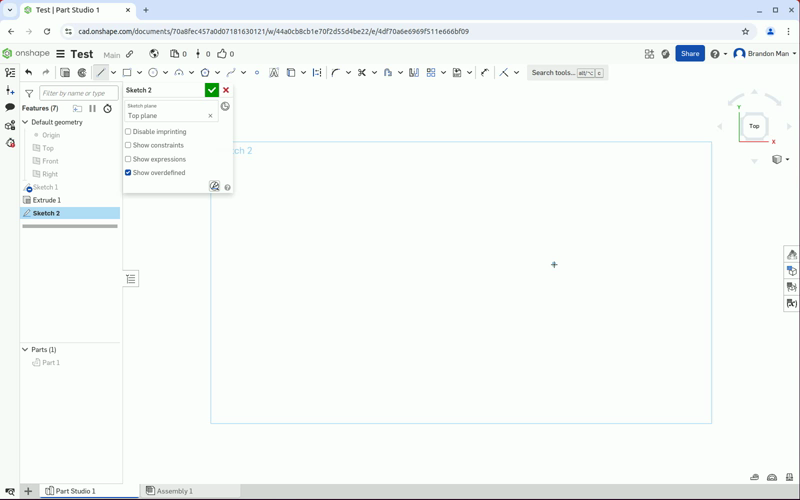
mouse_move(584, 264)
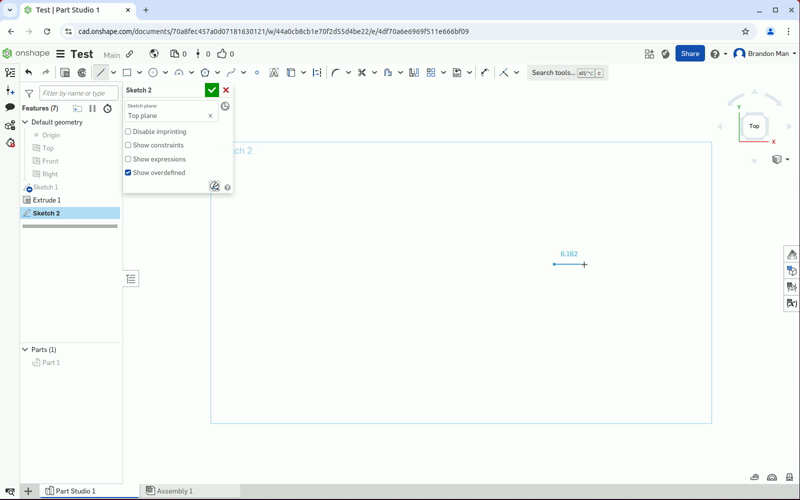
mouse_move(573, 264)
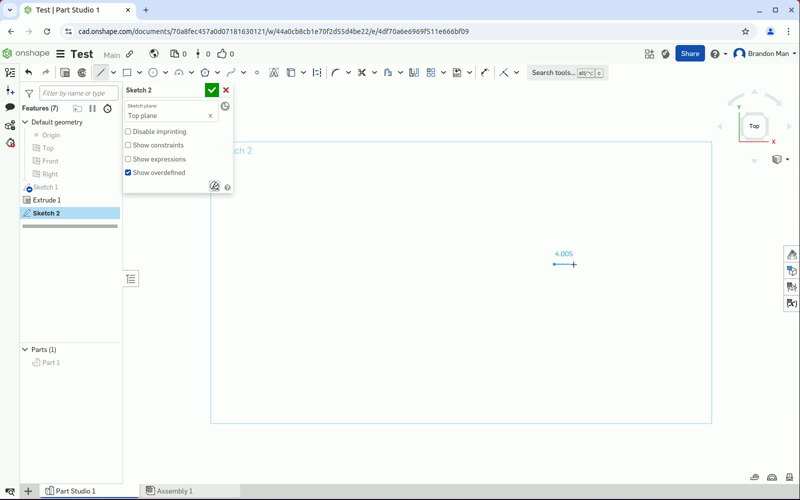
click(573, 264)
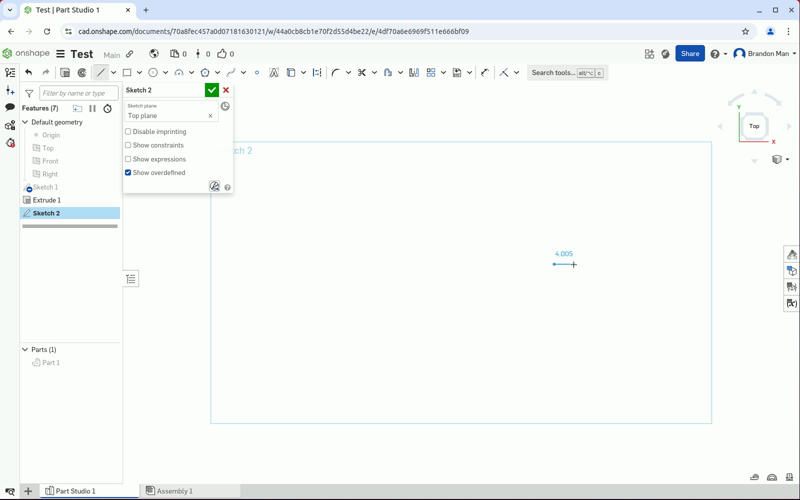
key_up(shift)
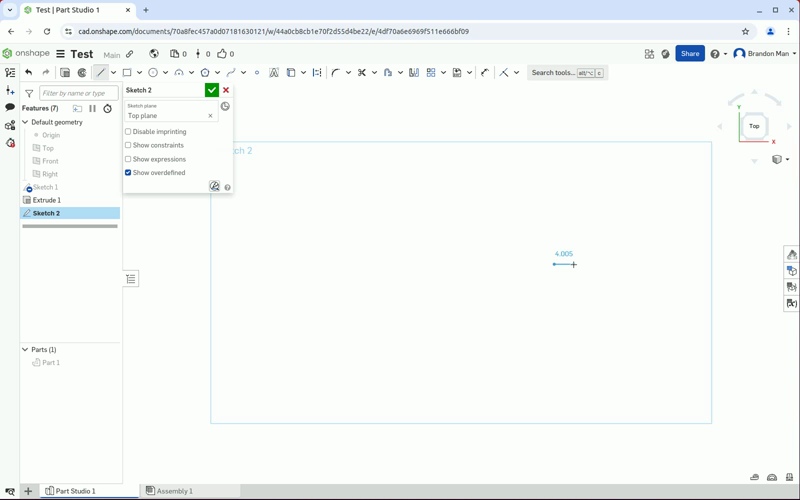
key_down(shift)
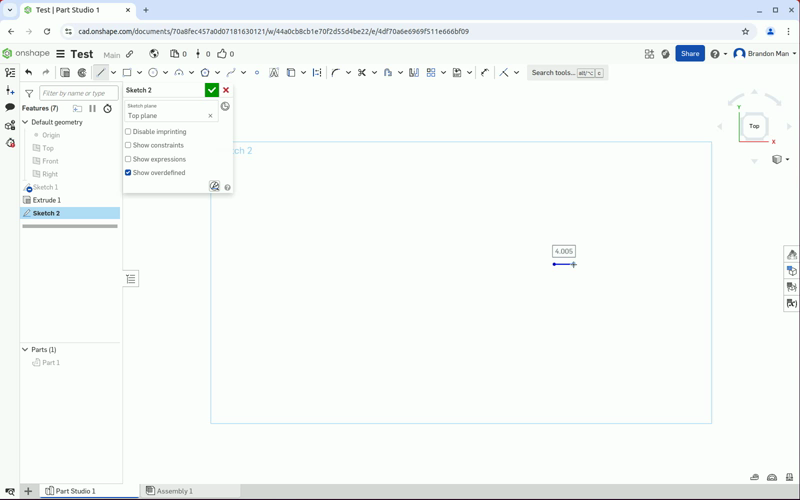
mouse_move(589, 264)
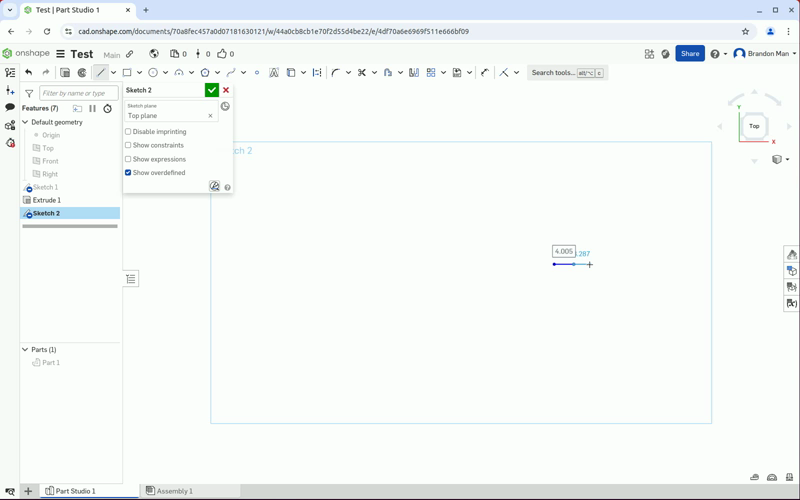
mouse_move(573, 207)
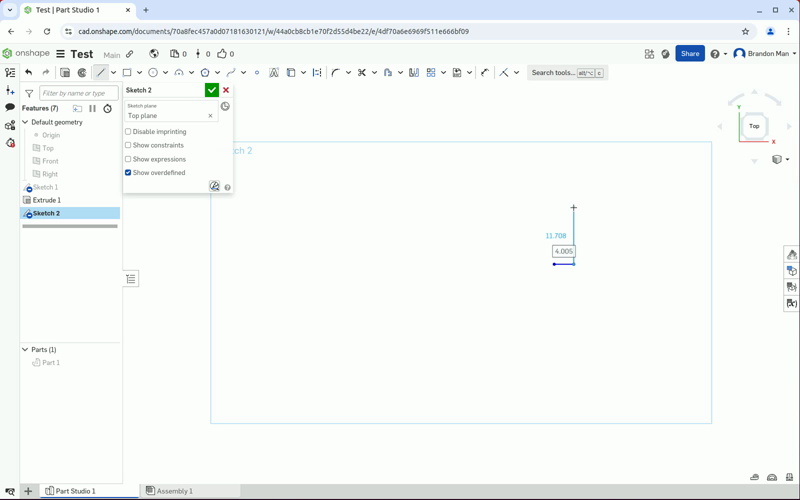
click(573, 207)
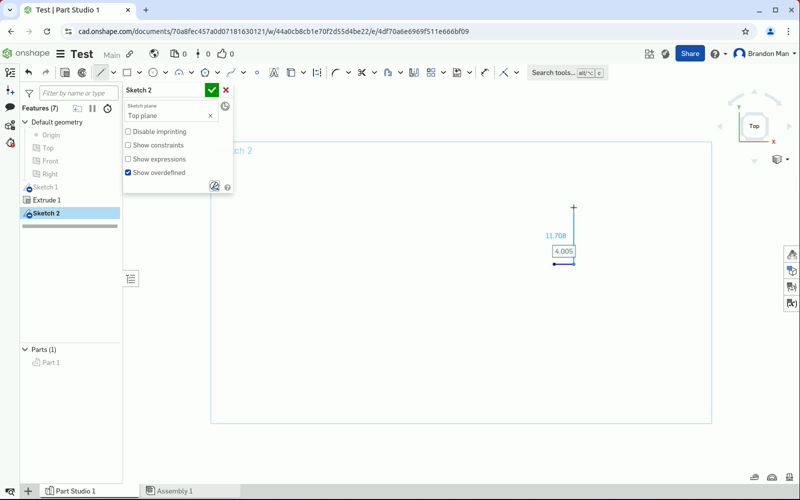
key_up(shift)
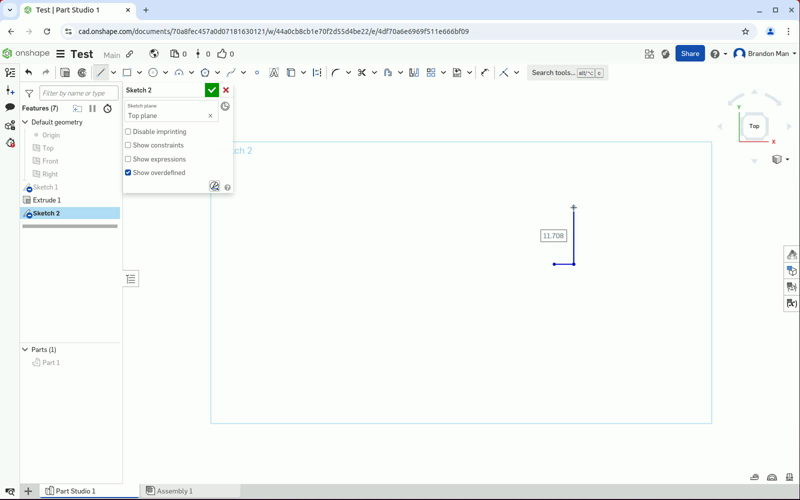
key_down(shift)
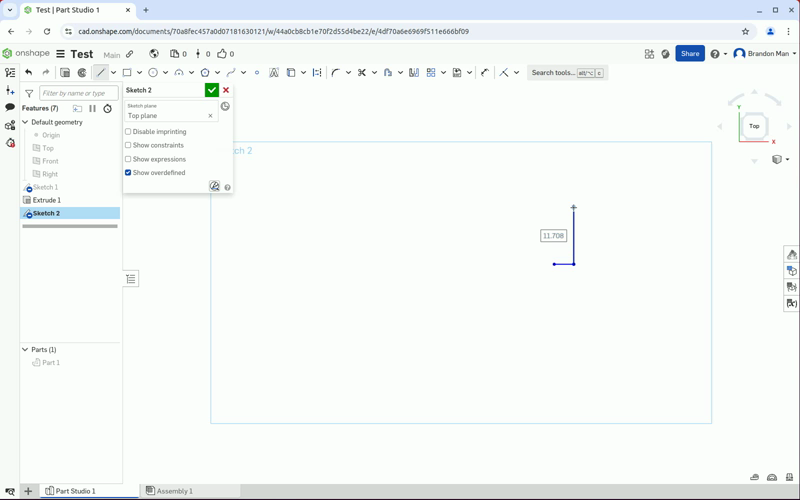
mouse_move(589, 207)
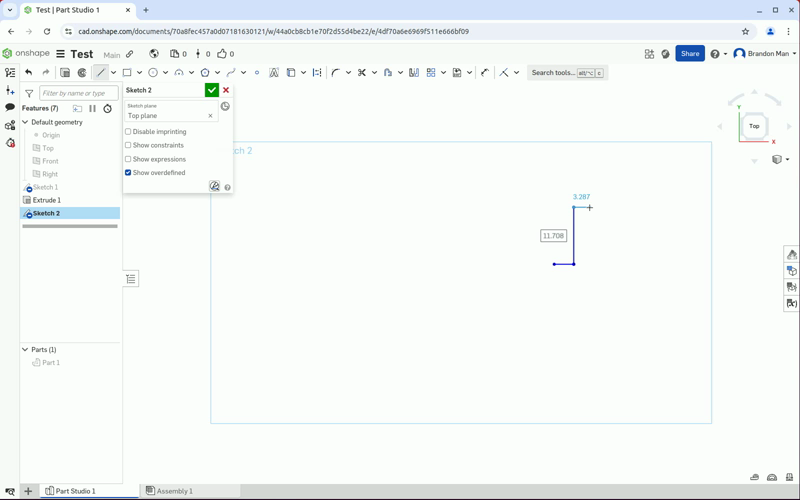
mouse_move(554, 207)
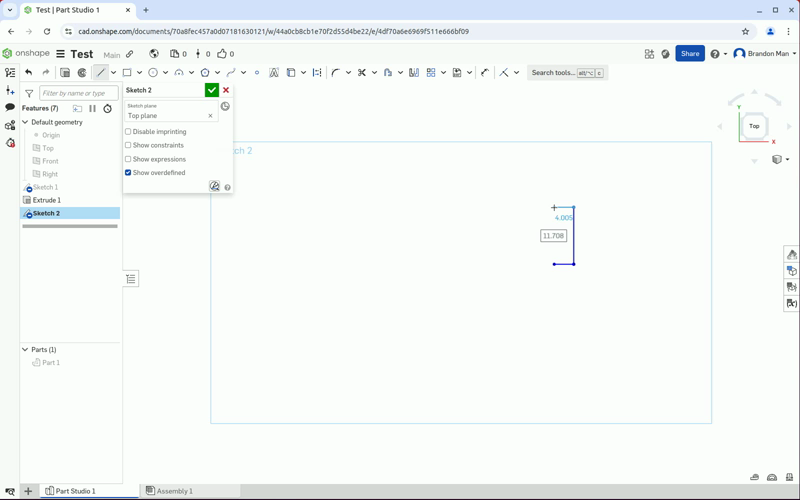
click(554, 207)
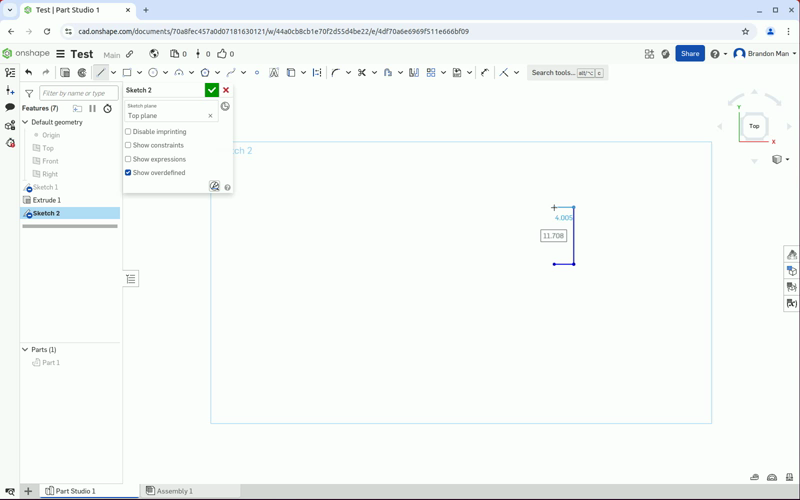
key_up(shift)
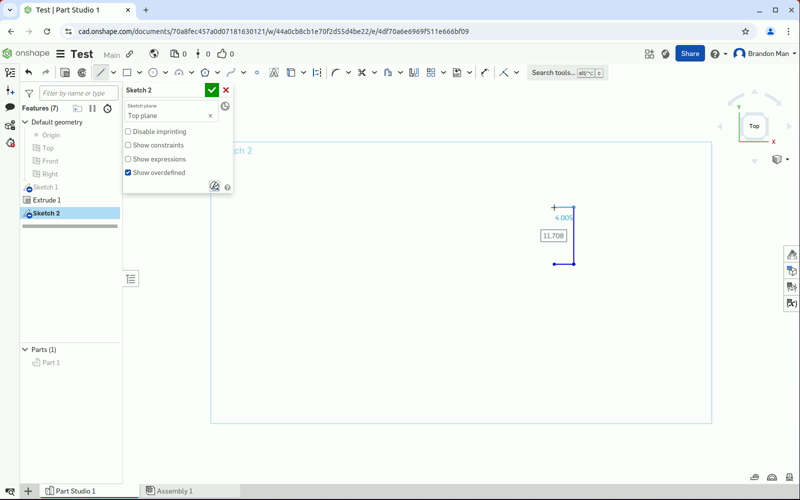
mouse_move(584, 207)
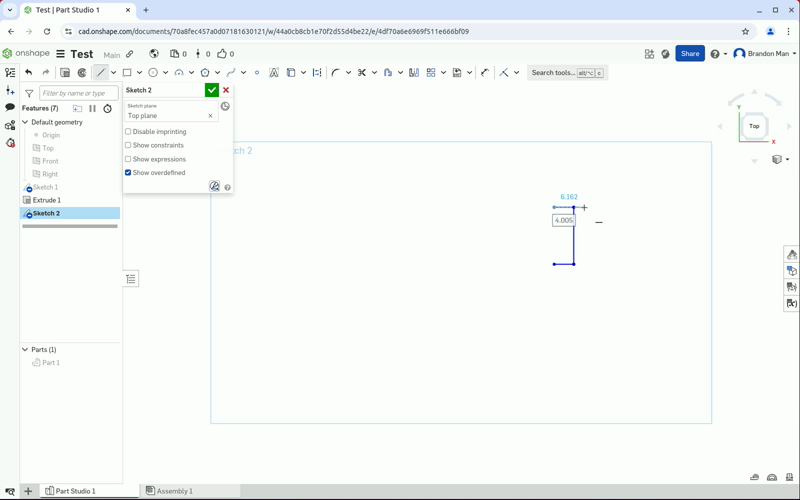
key_down(shift)
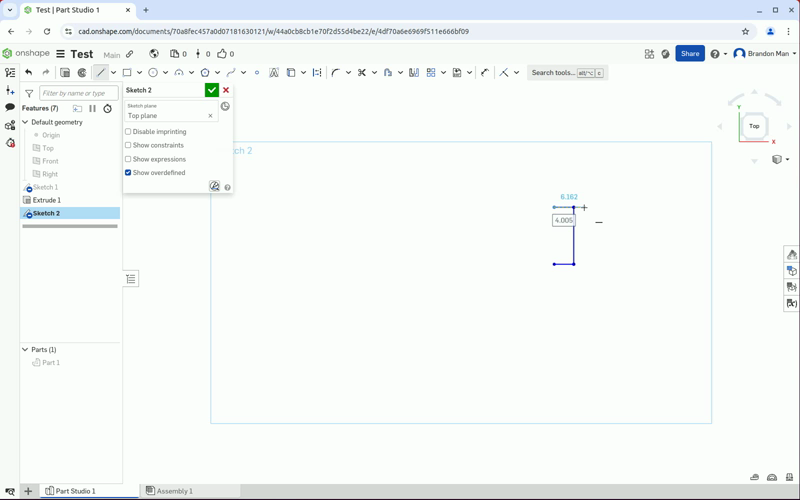
mouse_move(554, 264)
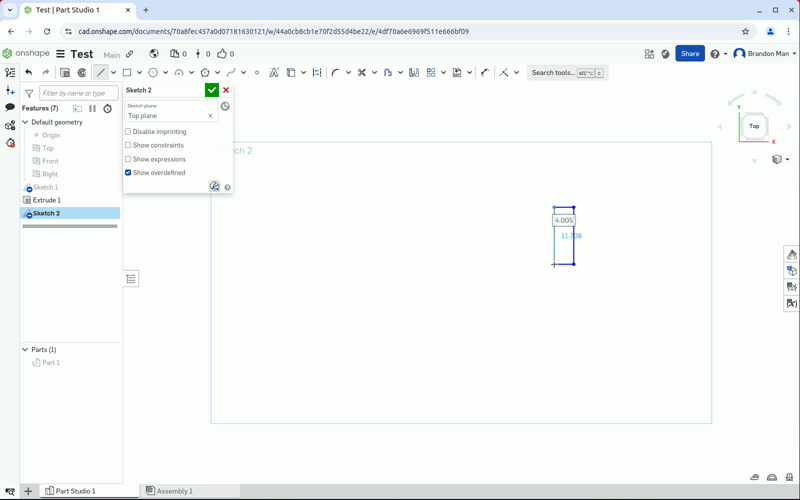
key_up(shift)
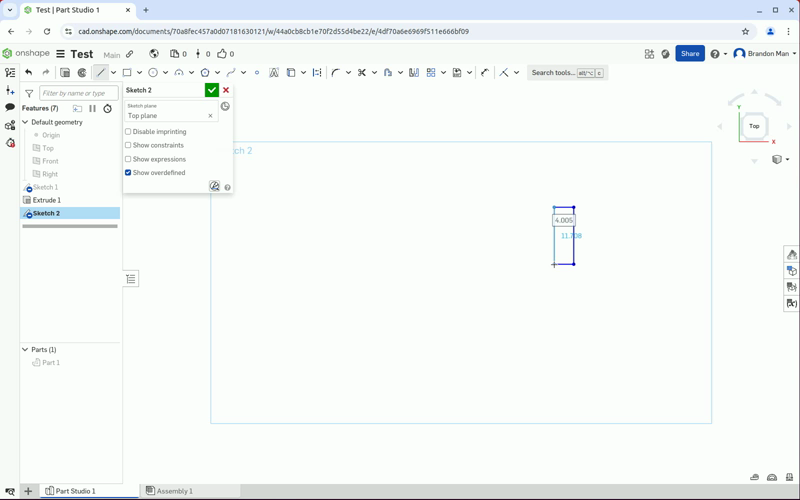
click(554, 264)
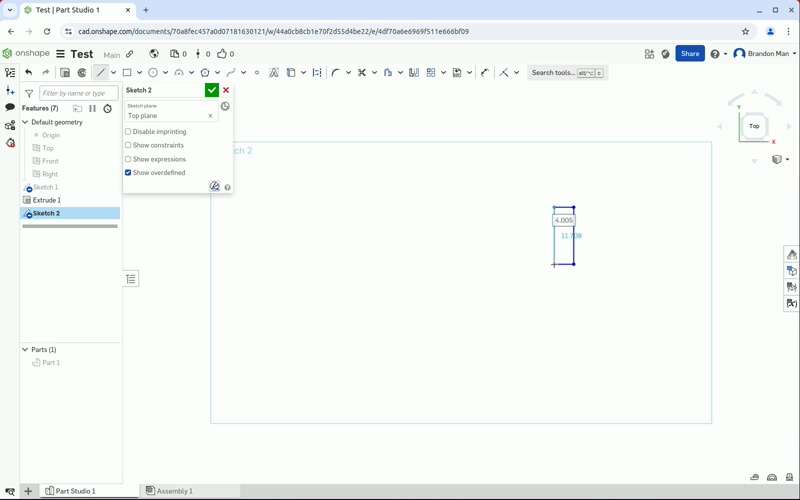
key(esc)
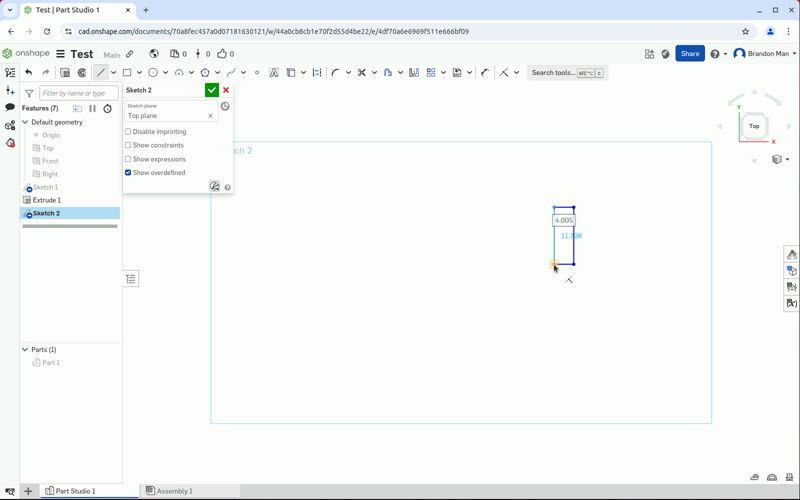
mouse_move(562, 259)
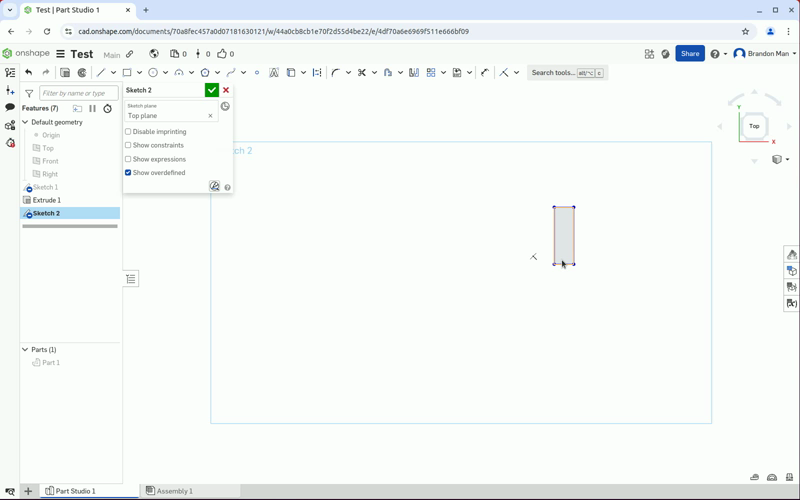
scroll(6)
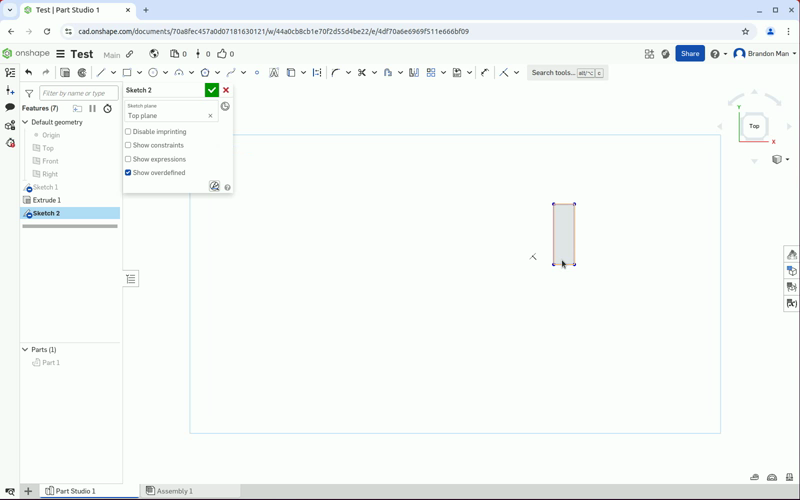
scroll(6)
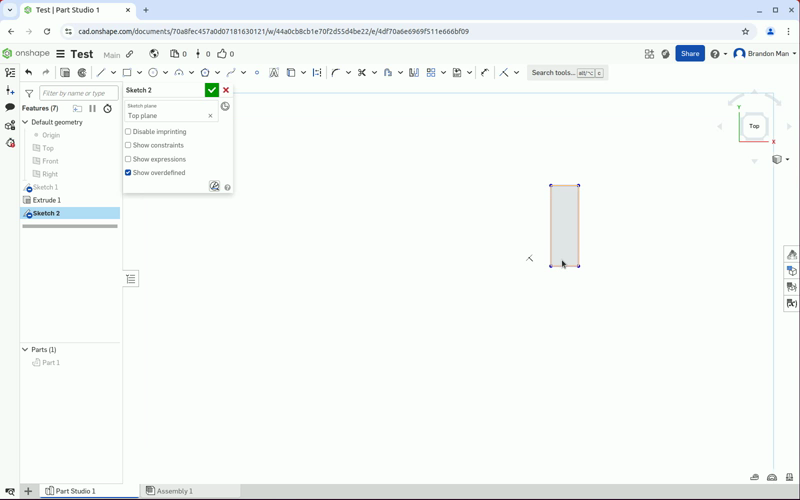
scroll(6)
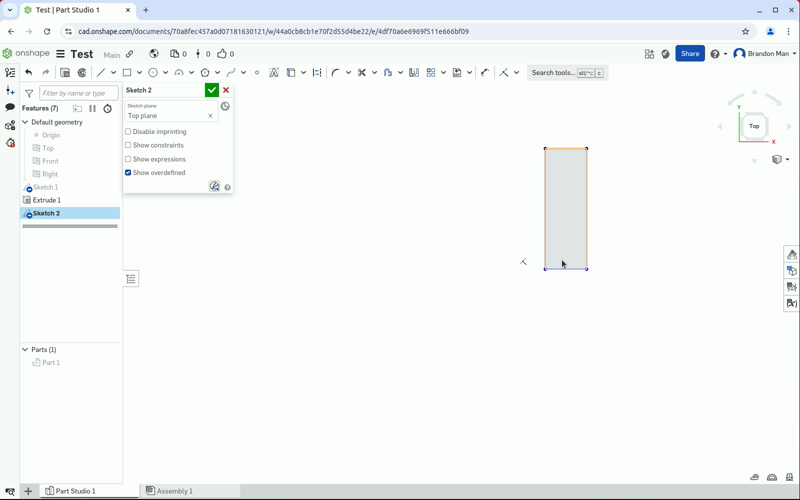
scroll(6)
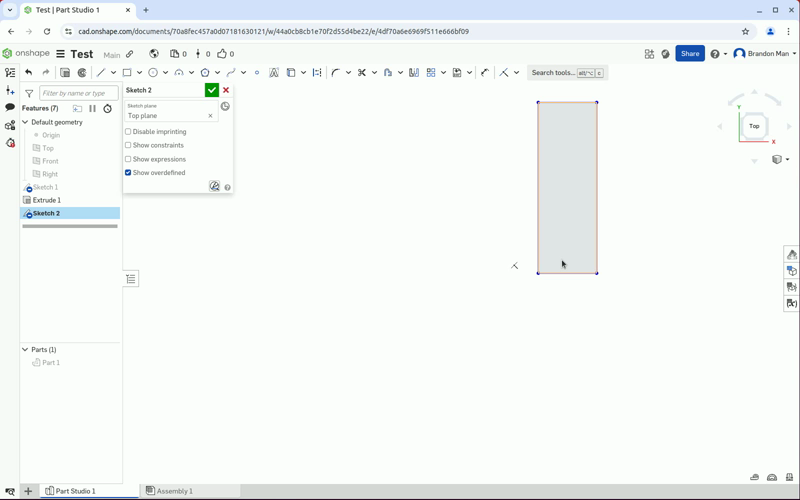
scroll(6)
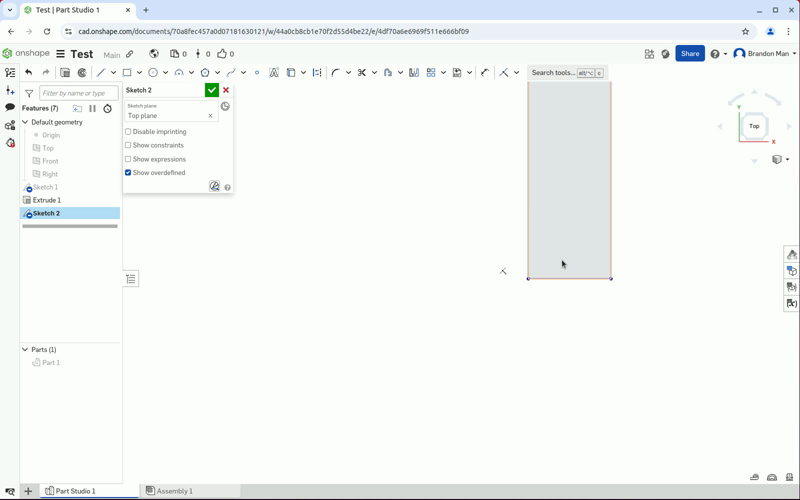
scroll(6)
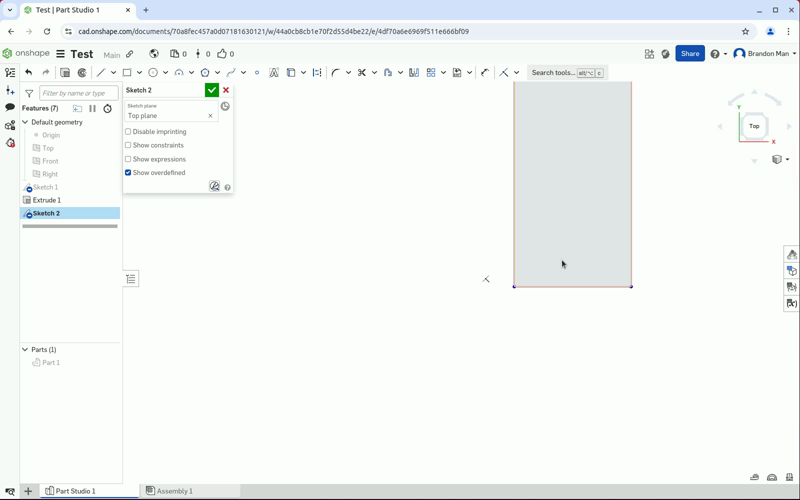
scroll(6)
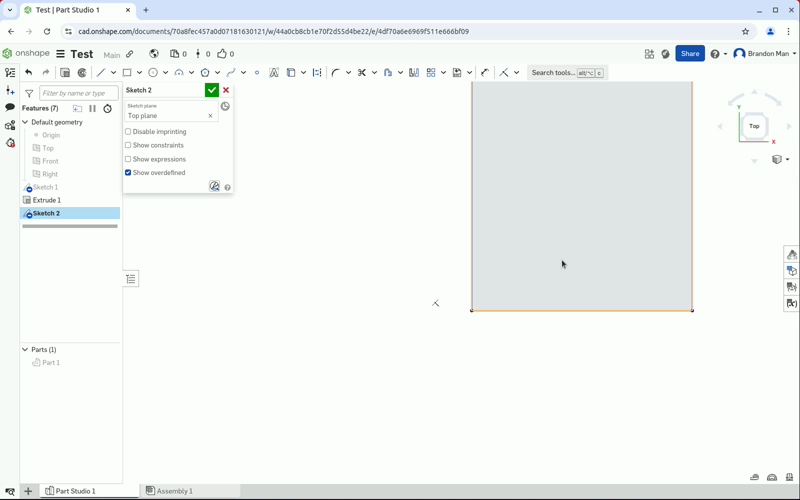
click(562, 259)
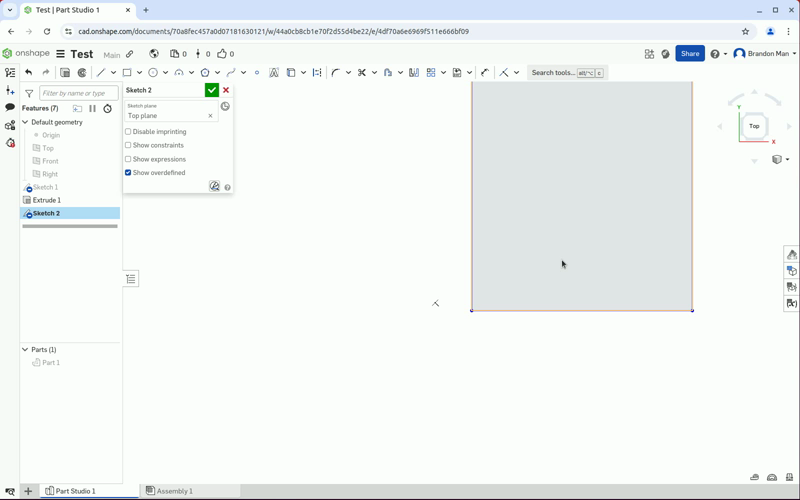
scroll(-6)
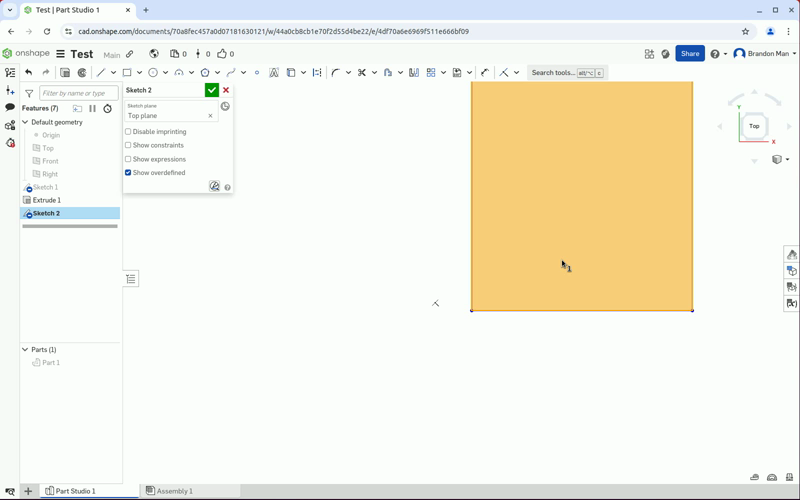
scroll(-6)
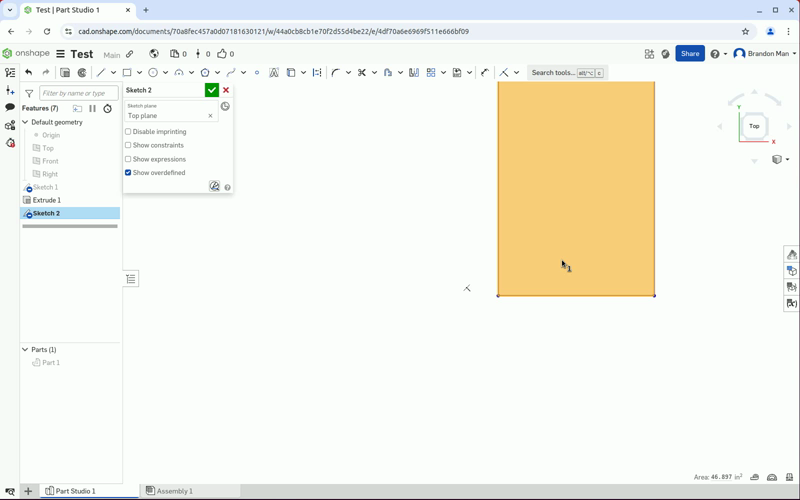
scroll(-6)
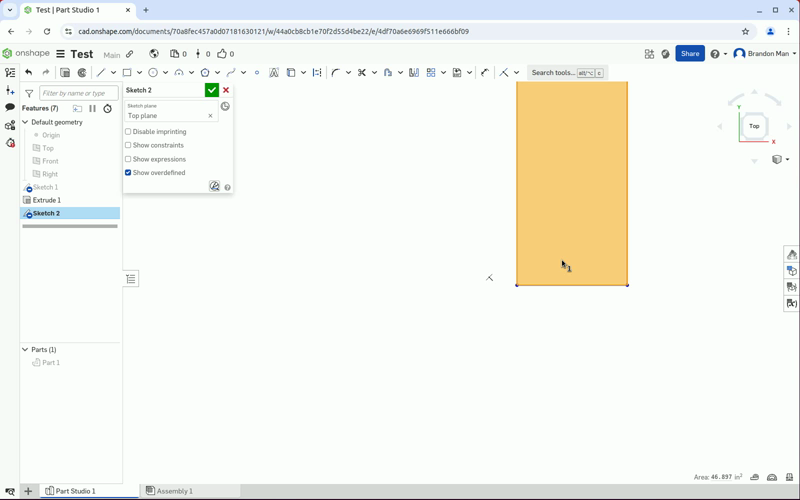
scroll(-6)
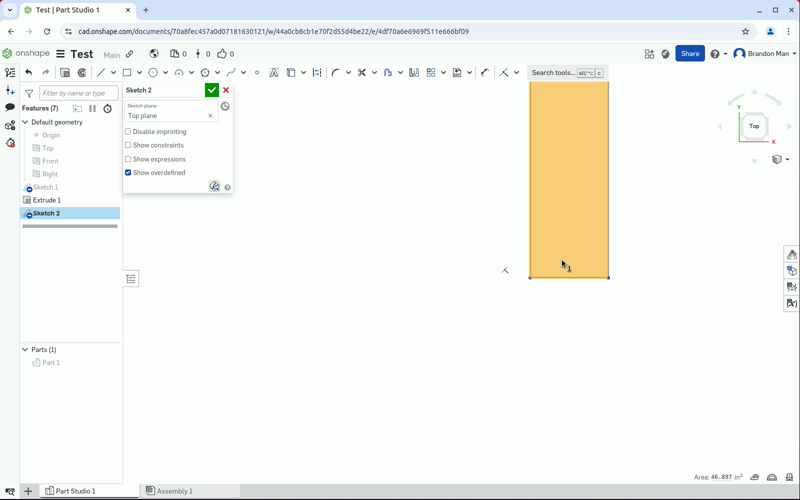
scroll(-6)
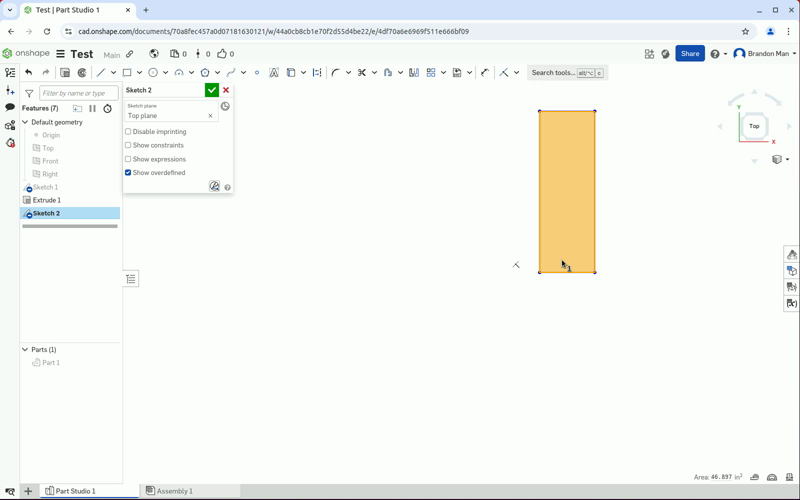
scroll(-6)
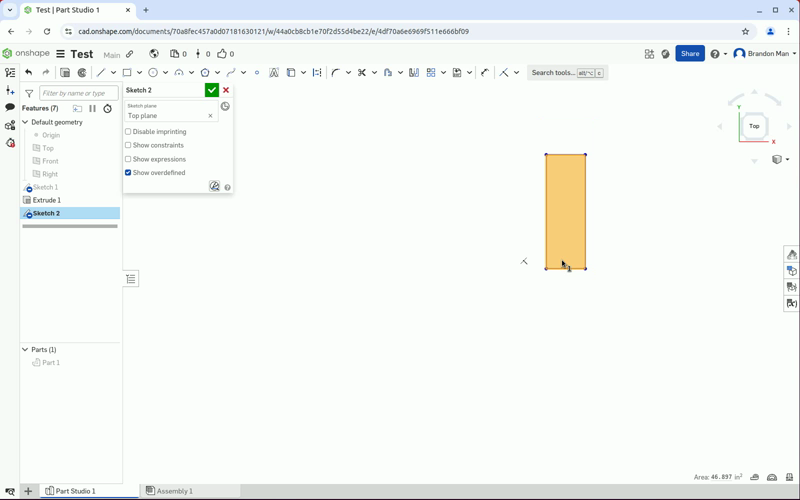
scroll(-6)
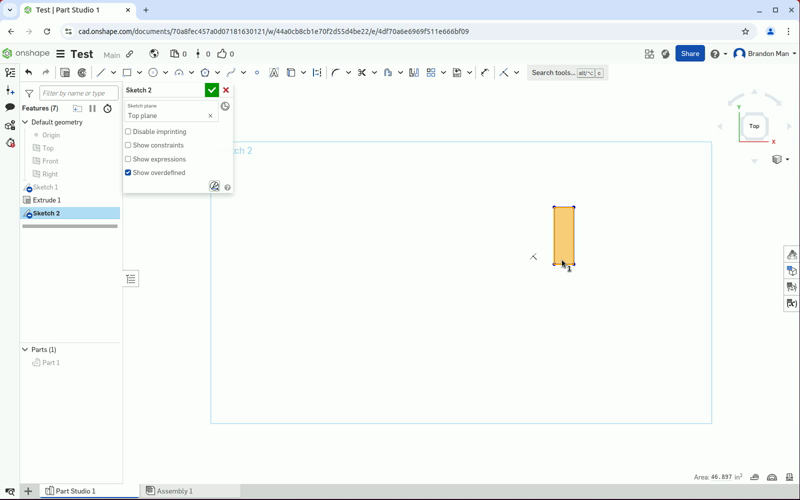
mouse_move(73, 352)
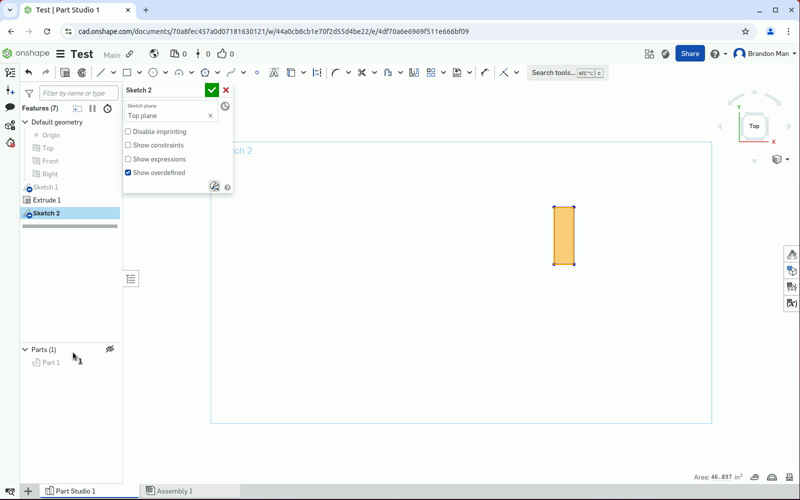
key(shift+y)
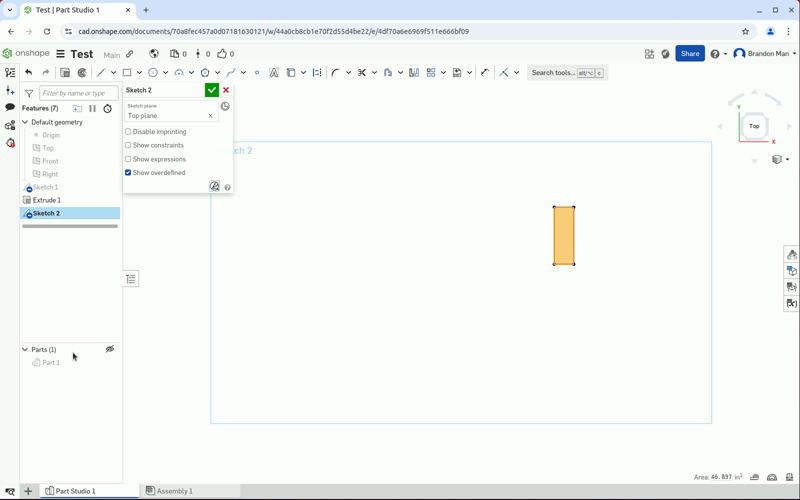
key(shift+e)
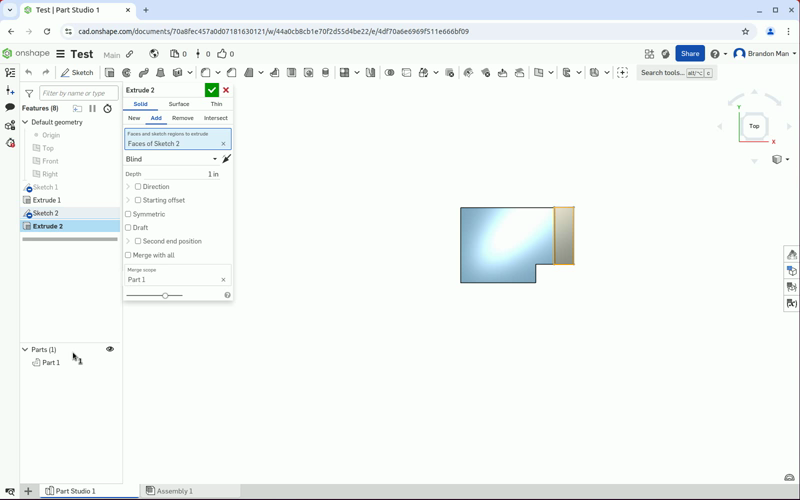
mouse_move(143, 106)
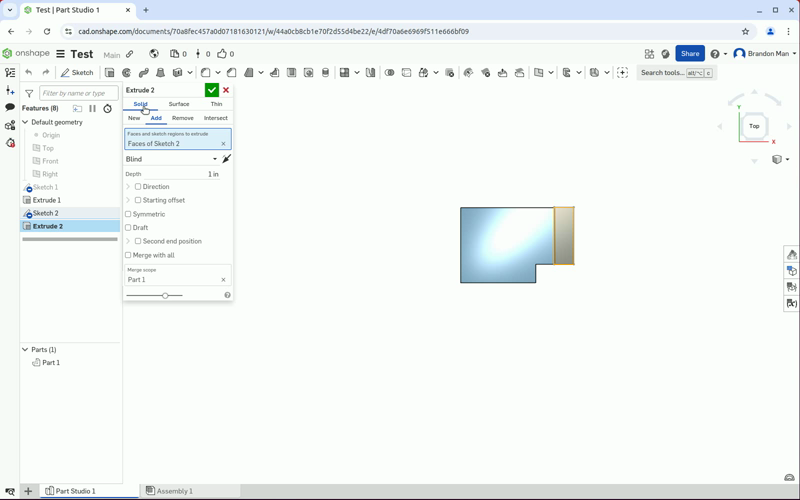
click(143, 106)
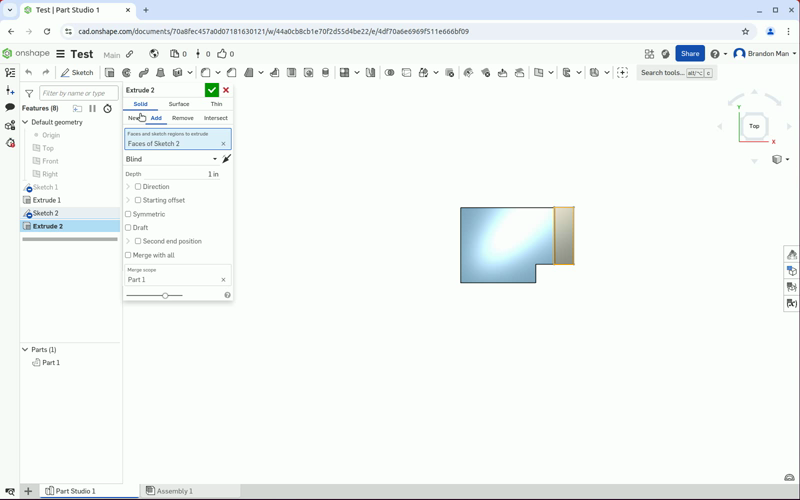
mouse_move(137, 120)
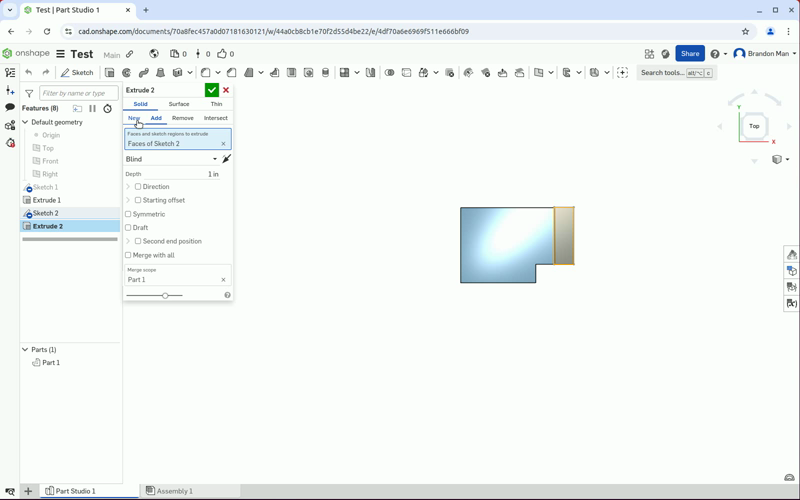
click(137, 120)
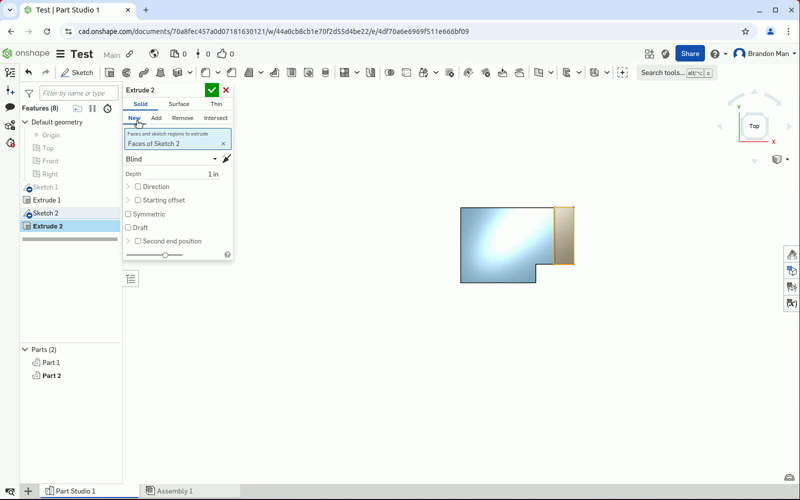
key(tab, 4)
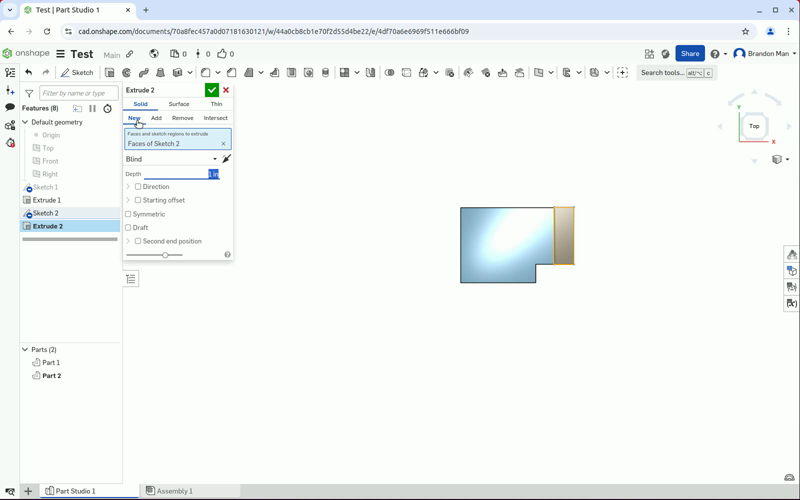
text(15.406)
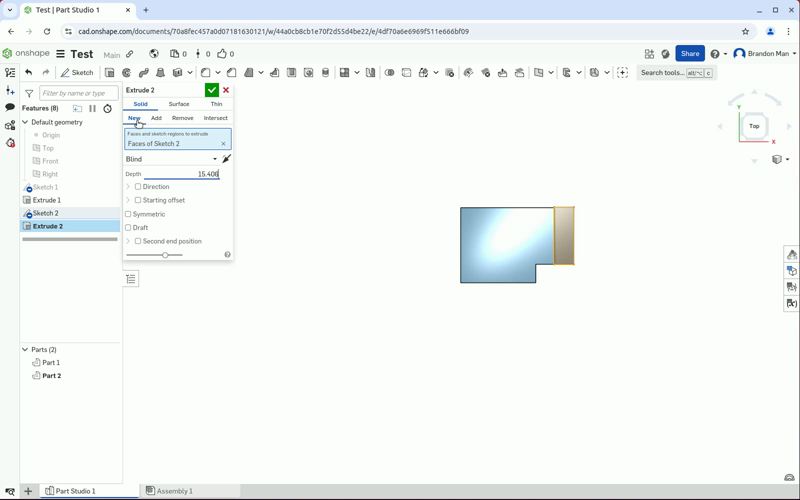
key(tab, 3)
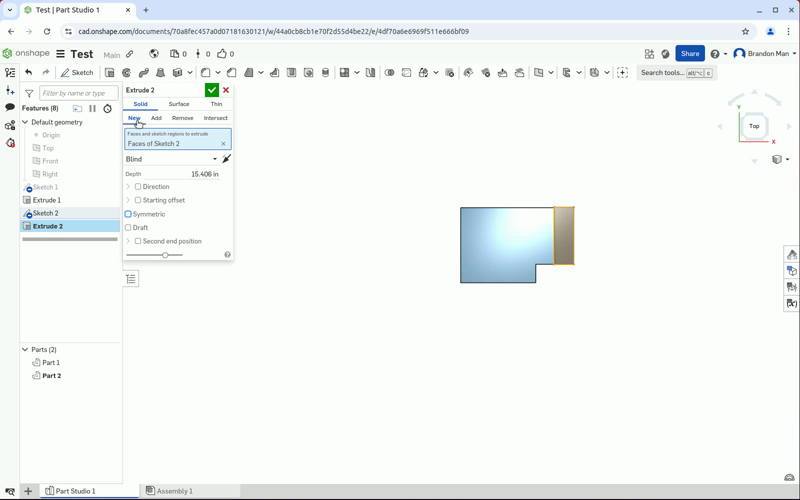
key(space)
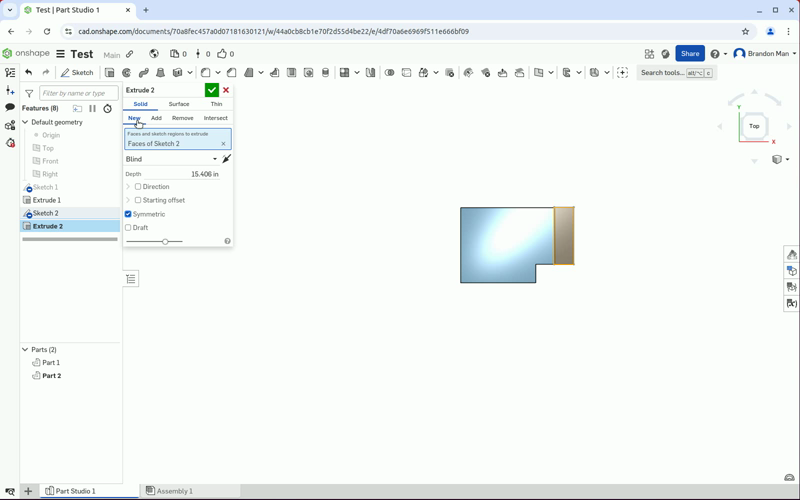
key(enter)
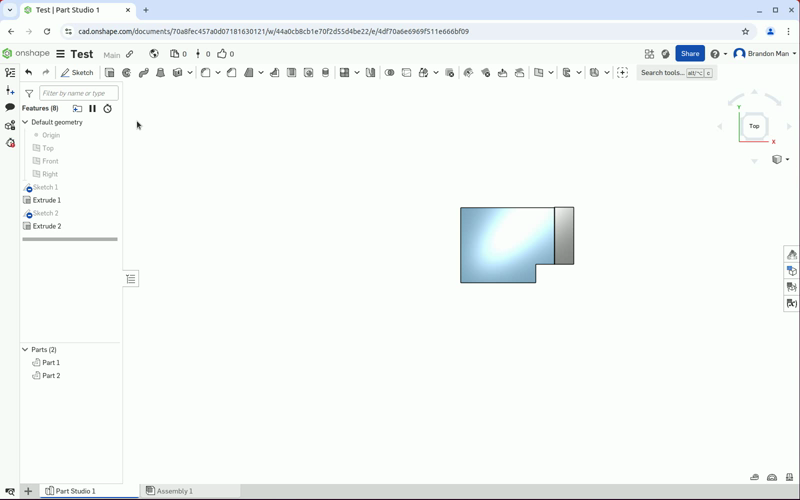
key(shift+h)
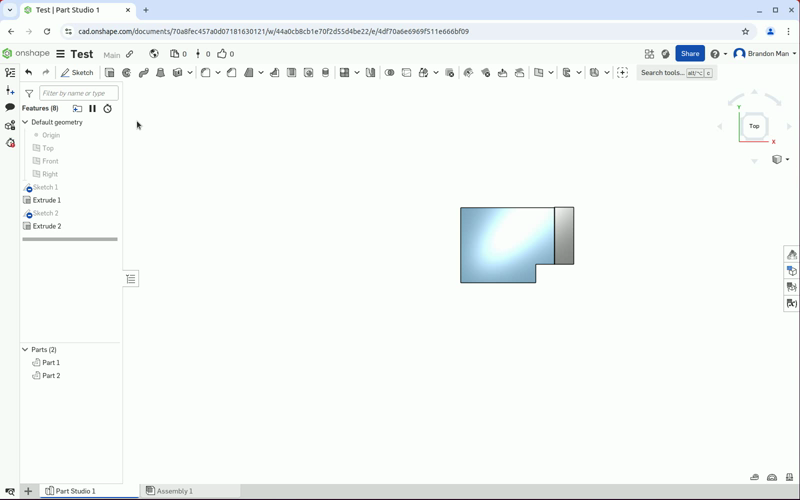
key(shift+h)
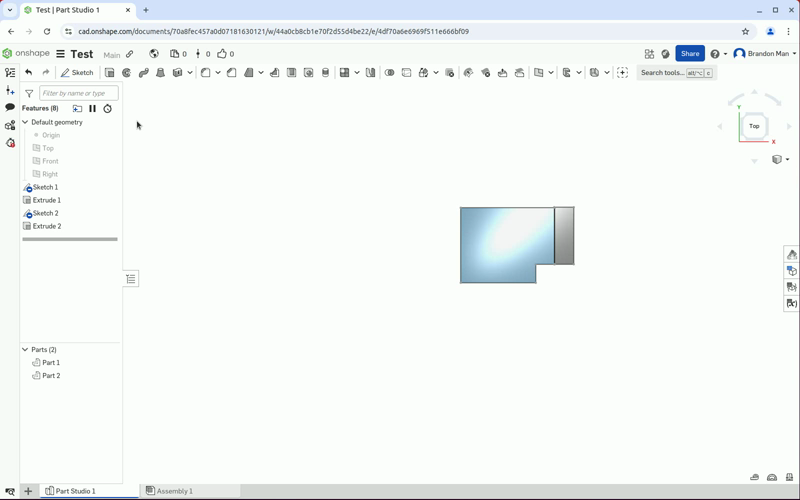
key(shift+7)
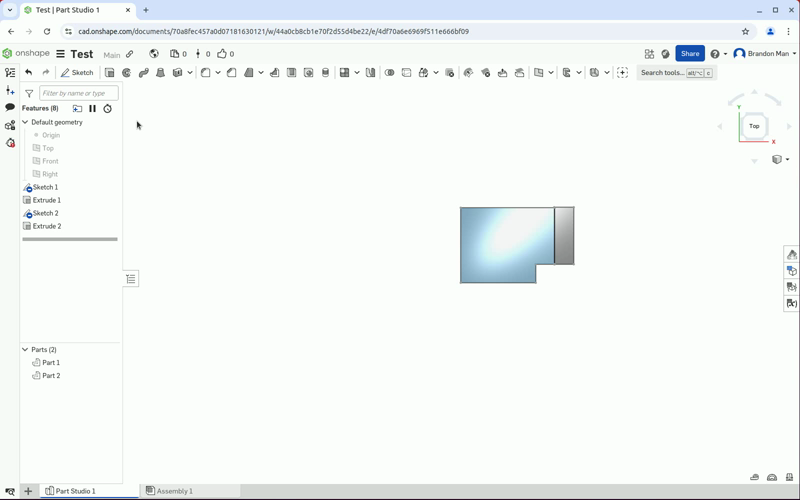
key(up, 3)
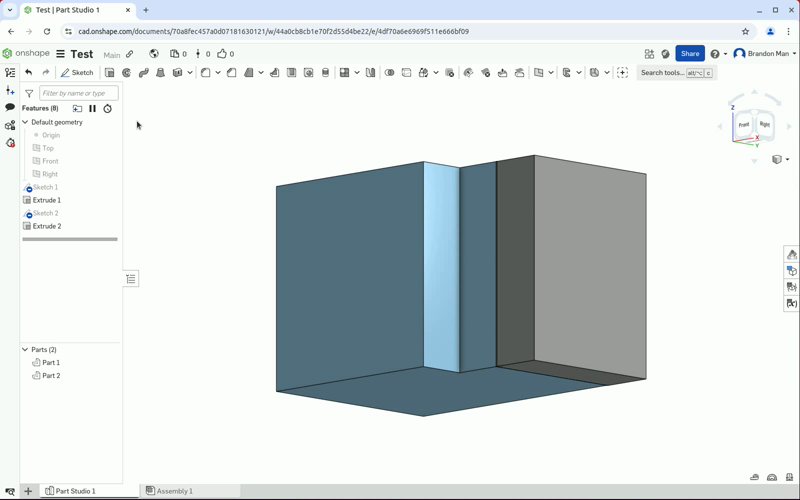
key(left, 3)
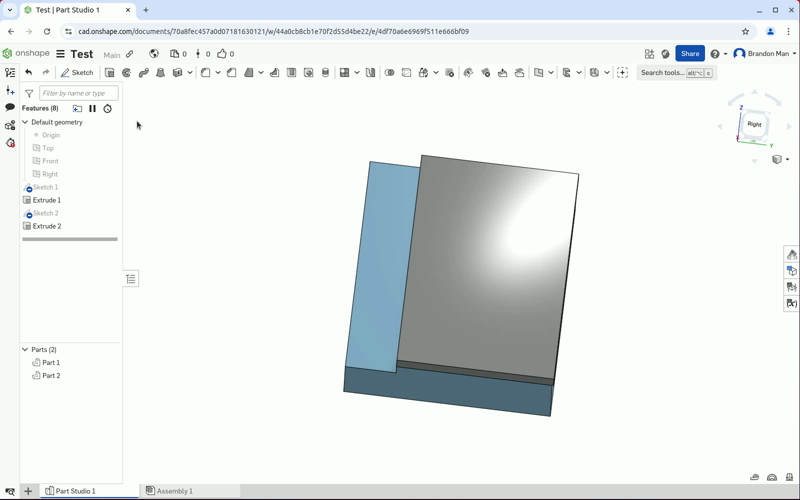
key(right, 3)
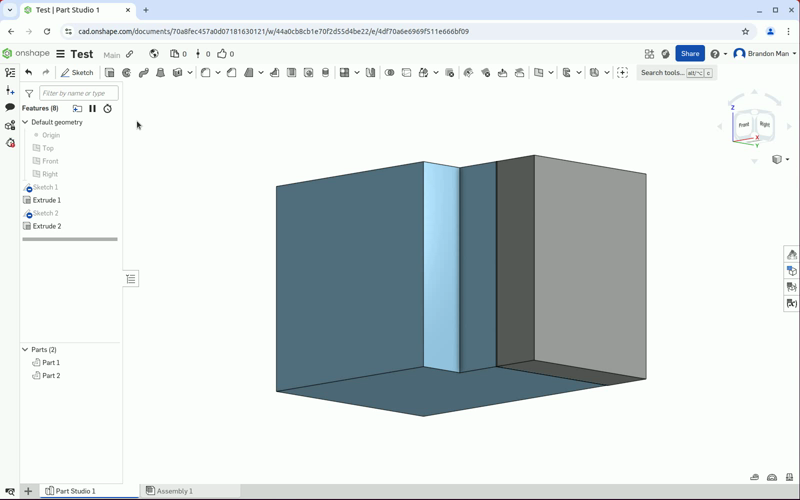
key(down, 3)
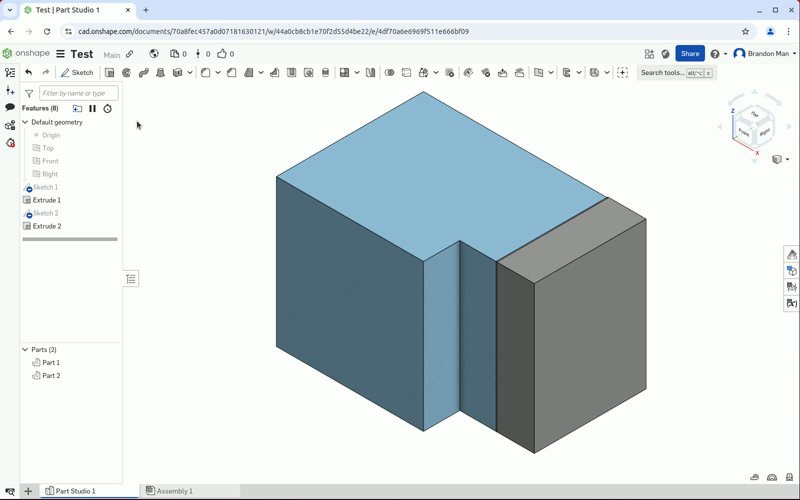
mouse_move(73, 189)
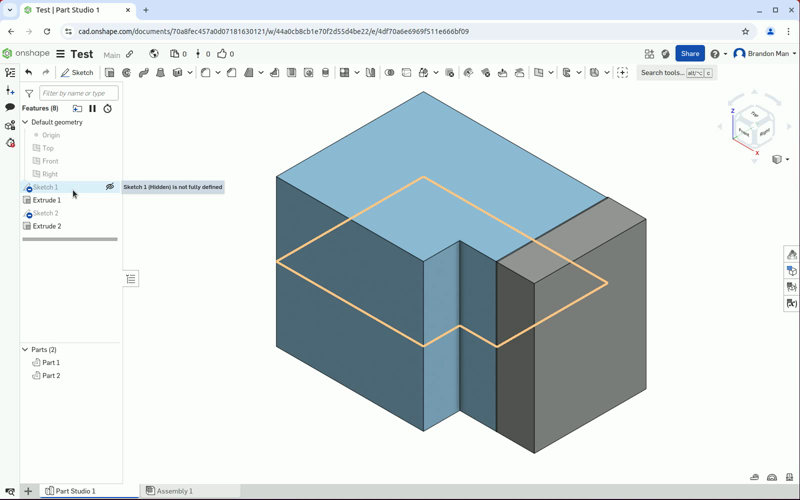
click(73, 189)